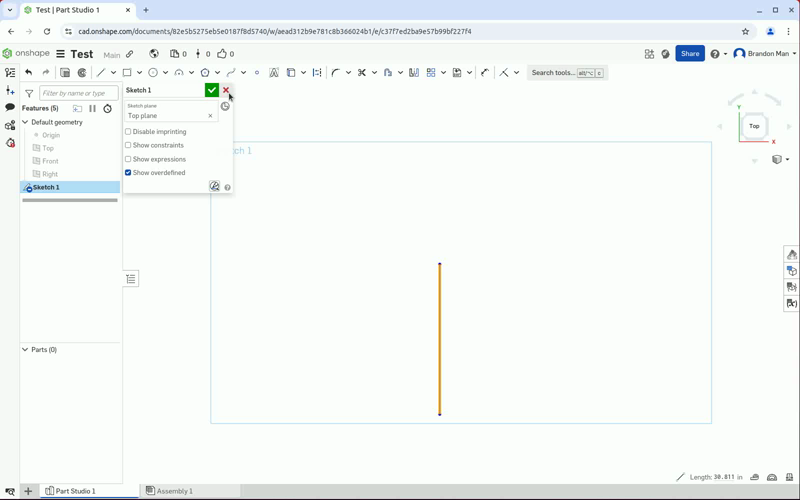
key(shift+h)
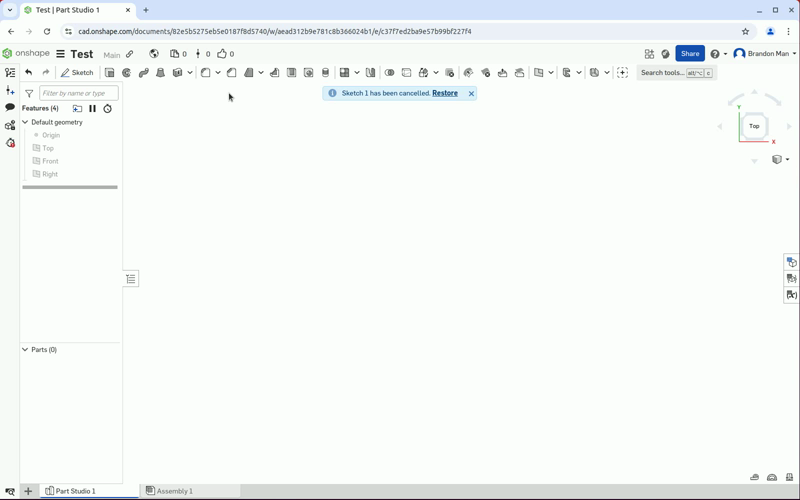
mouse_move(73, 352)
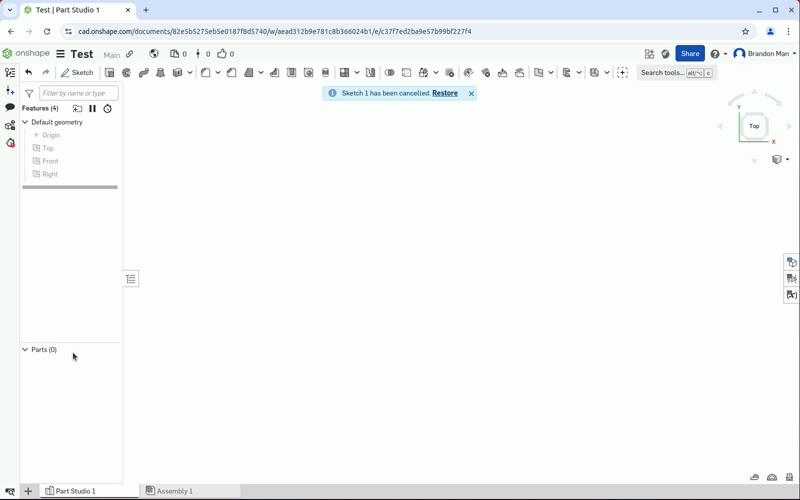
key(y)
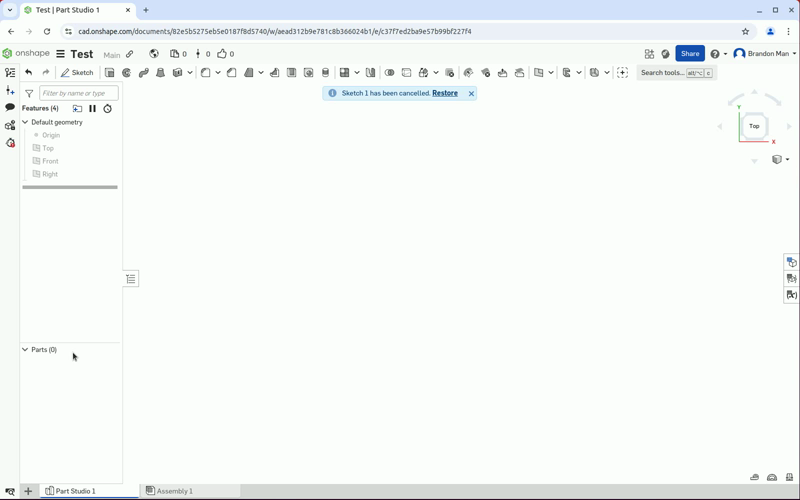
key(shift+p)
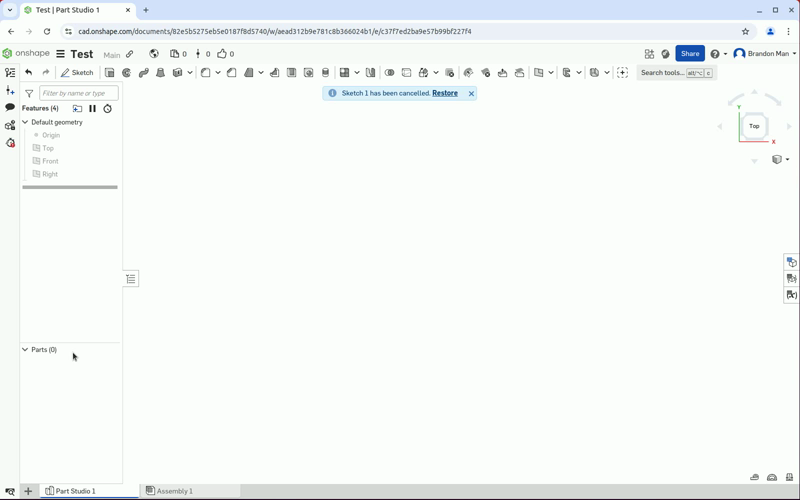
key(space)
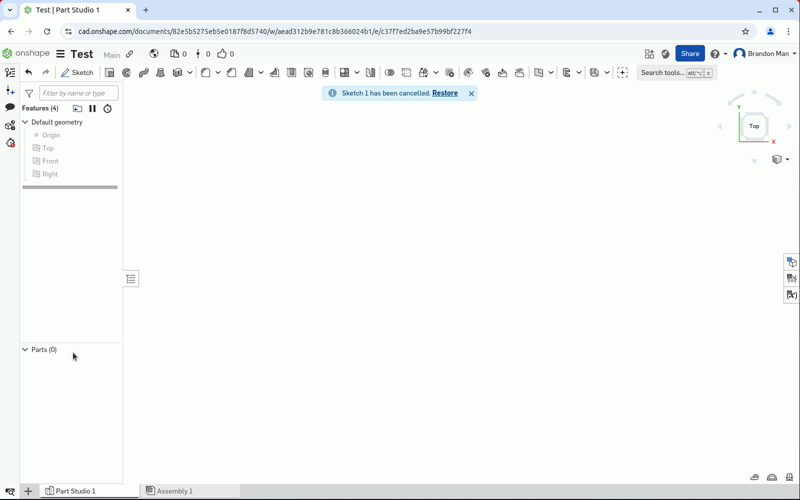
key_down(shift)
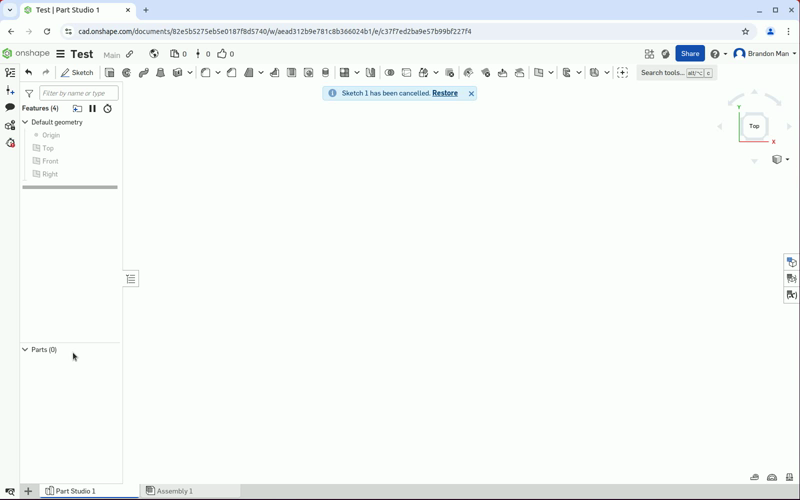
key(up)
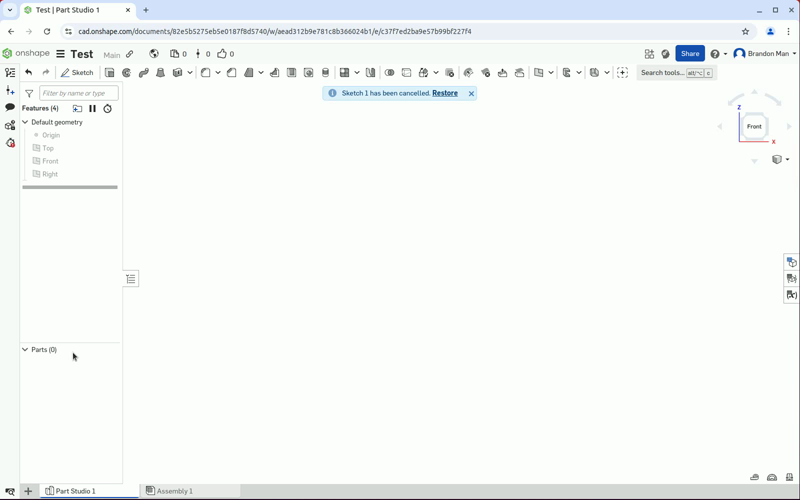
key_up(shift)
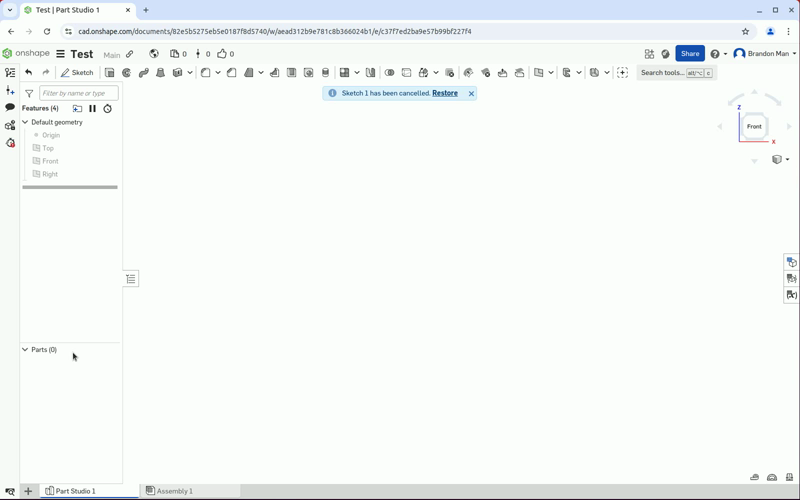
mouse_move(73, 352)
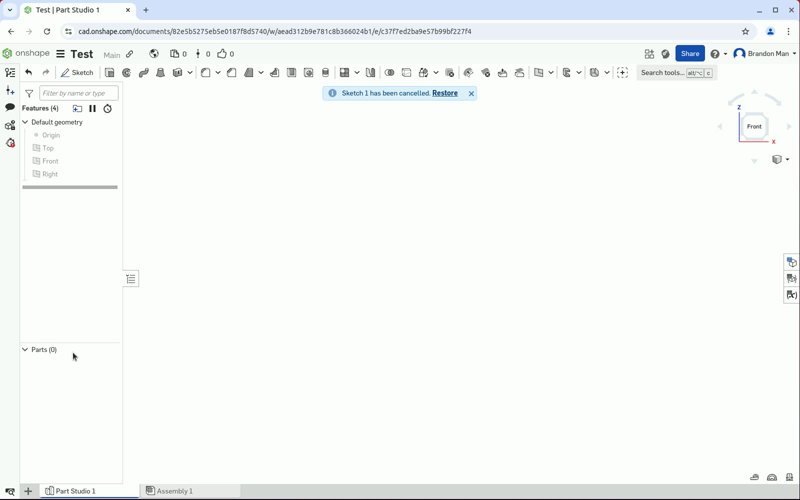
key(shift+y)
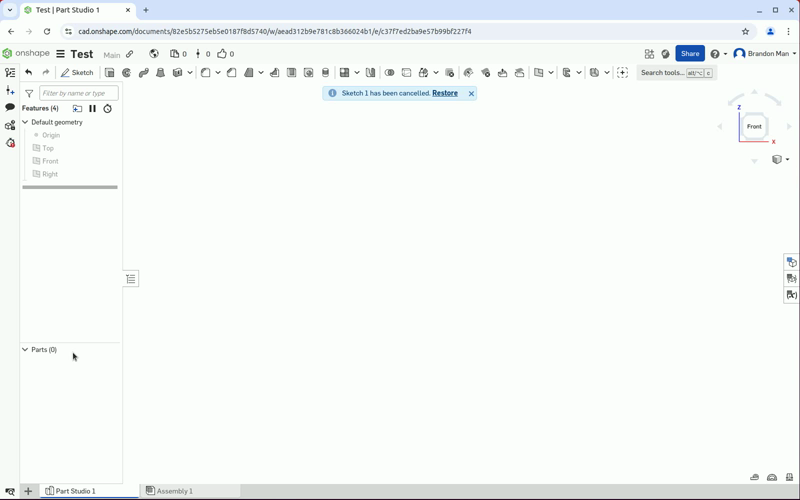
key(shift+s)
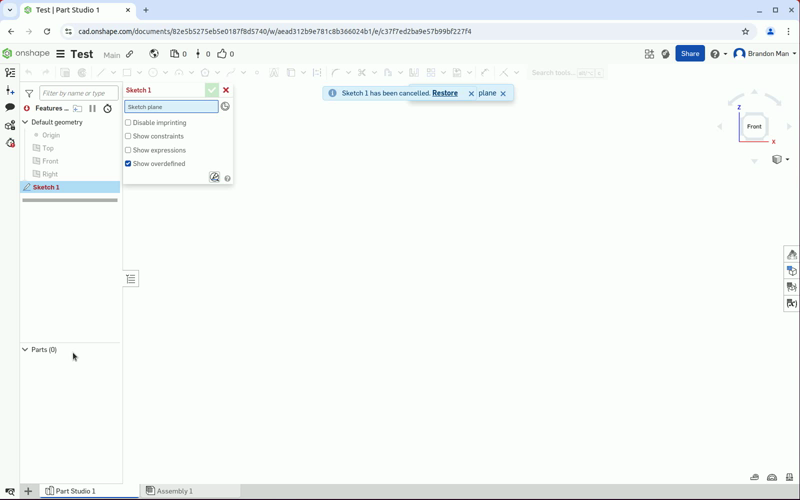
mouse_move(73, 163)
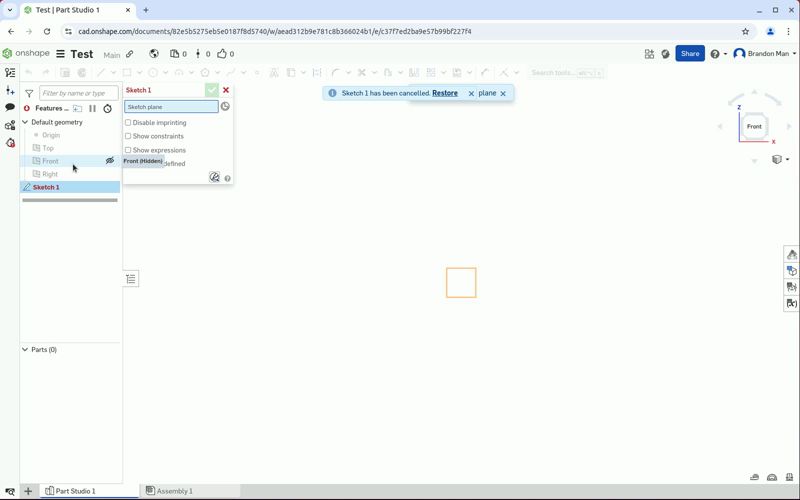
click(73, 163)
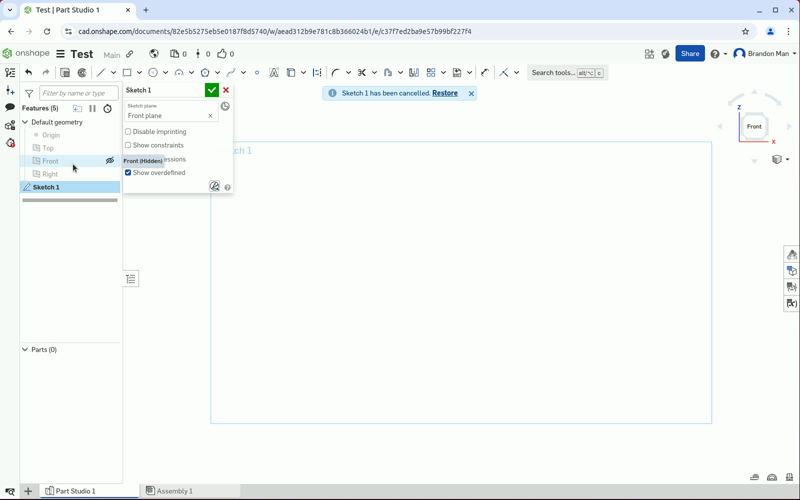
mouse_move(73, 352)
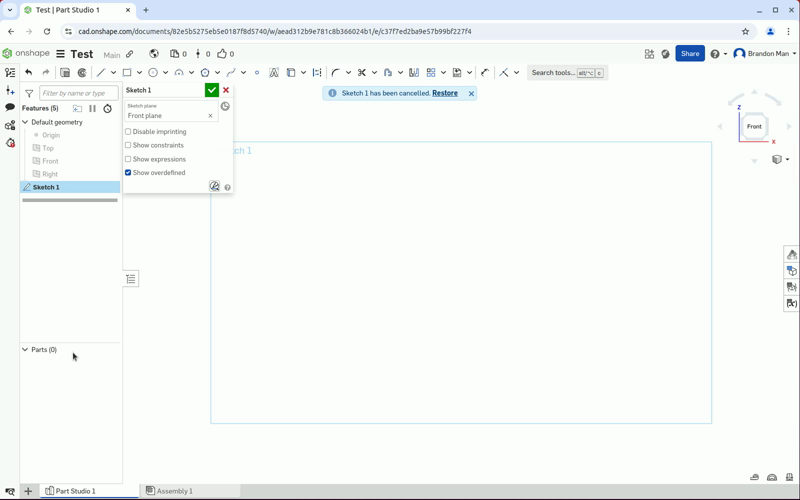
key(y)
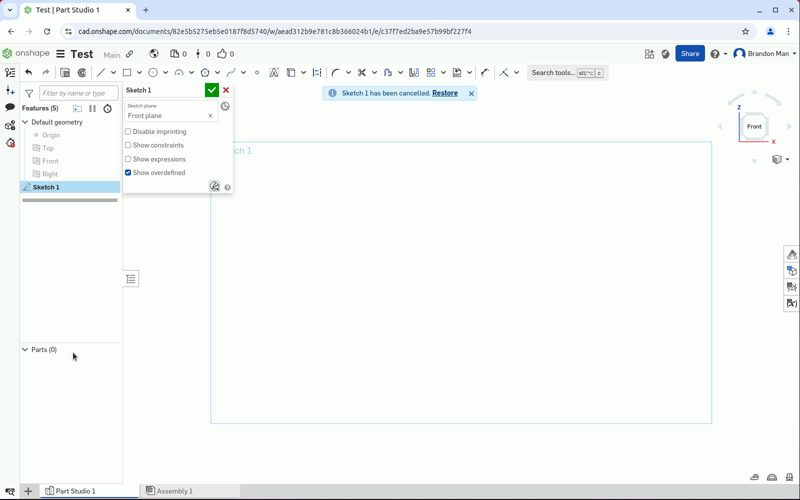
key(l)
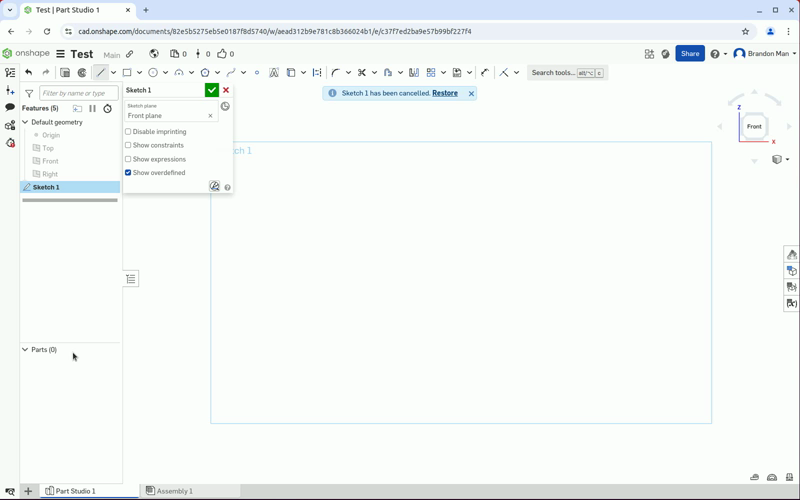
key_down(shift)
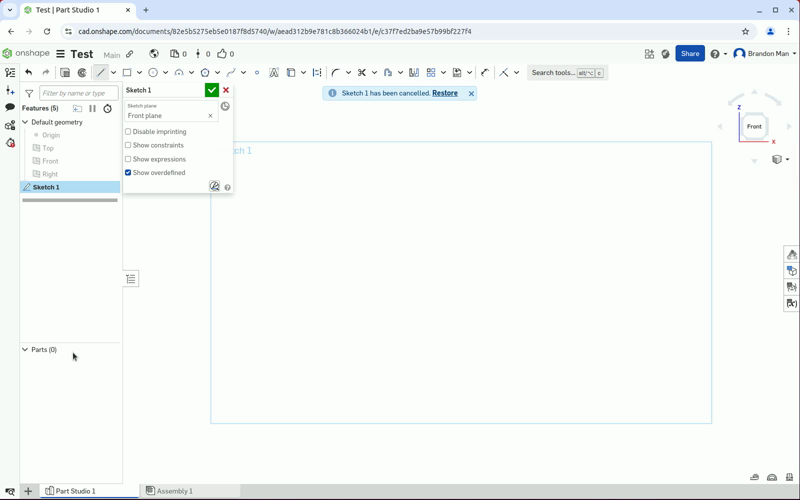
mouse_move(348, 307)
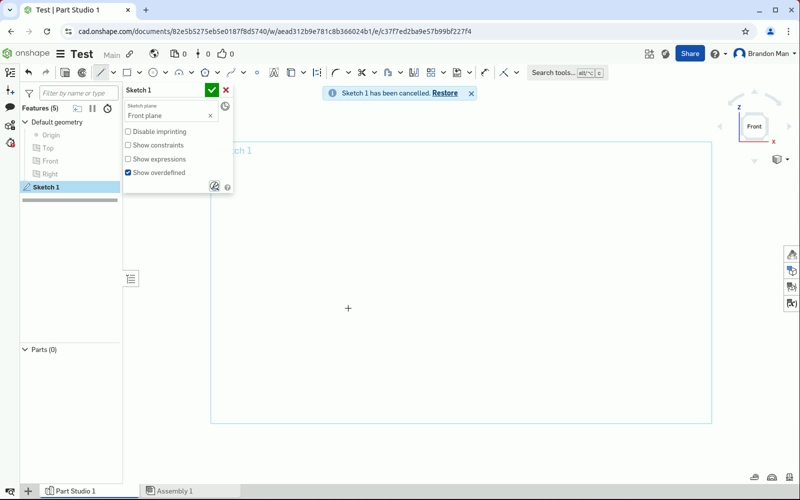
click(348, 307)
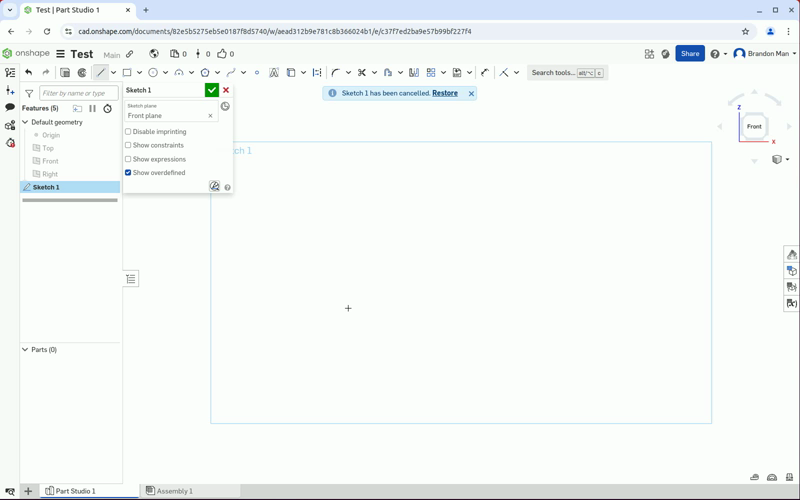
key_up(shift)
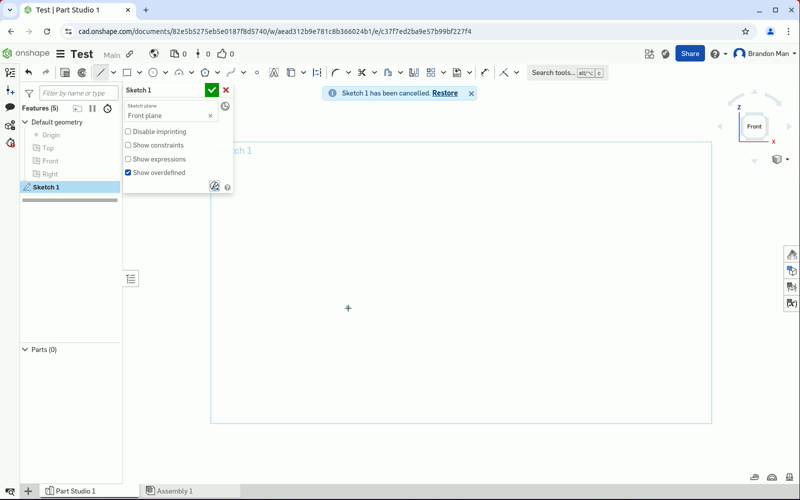
key_down(shift)
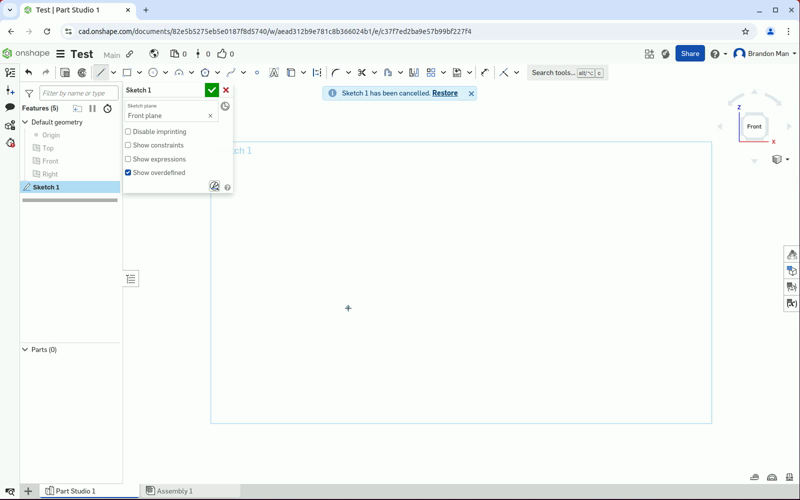
mouse_move(378, 307)
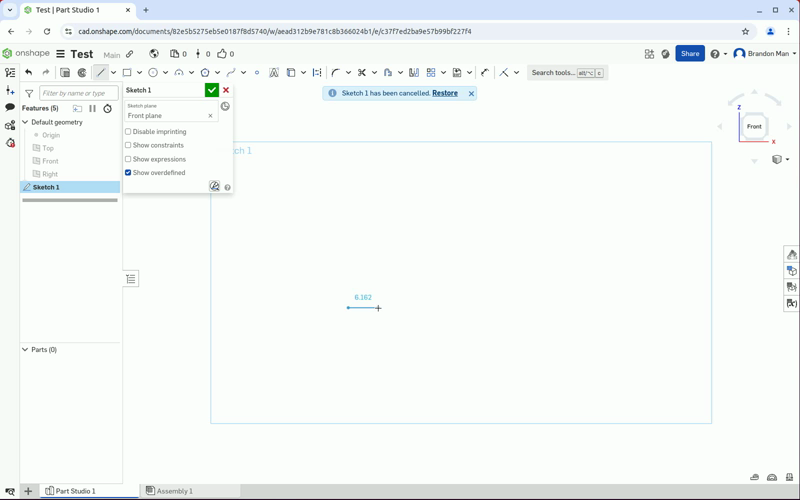
mouse_move(404, 307)
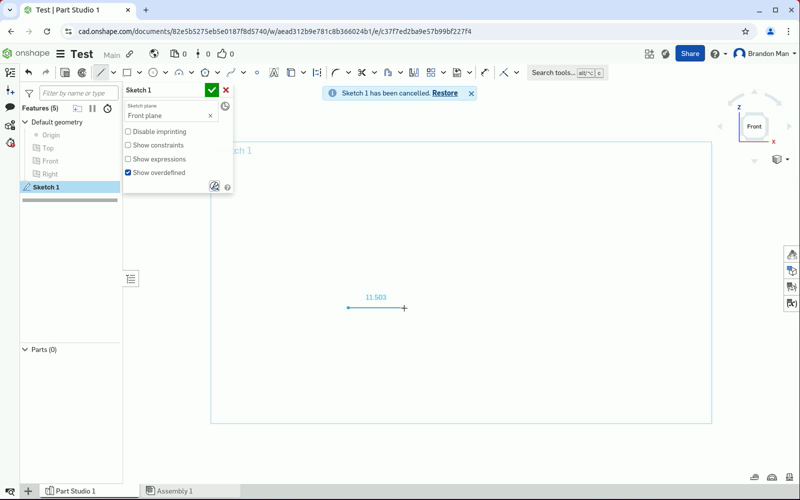
click(404, 307)
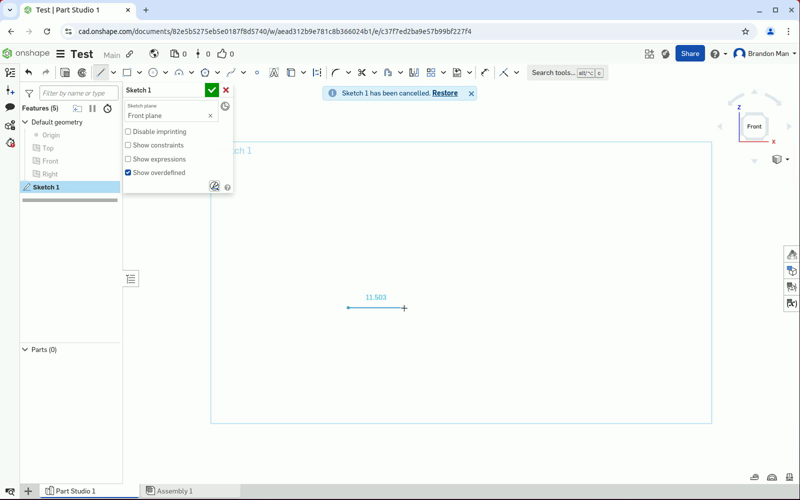
key_up(shift)
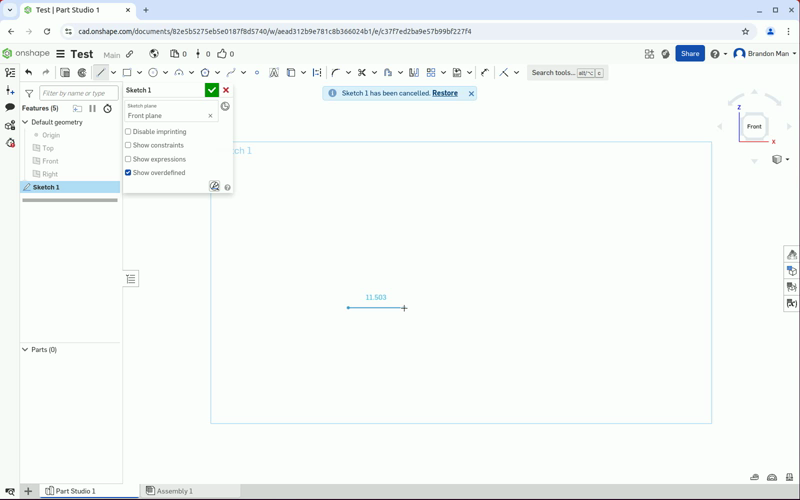
key_down(shift)
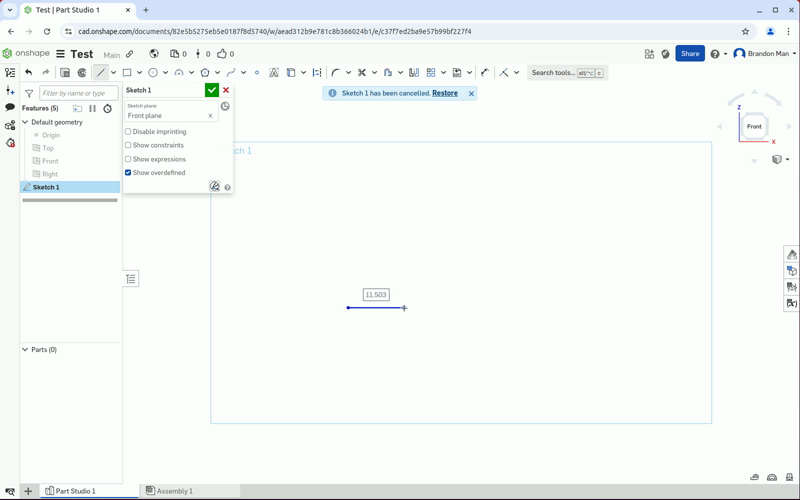
mouse_move(434, 307)
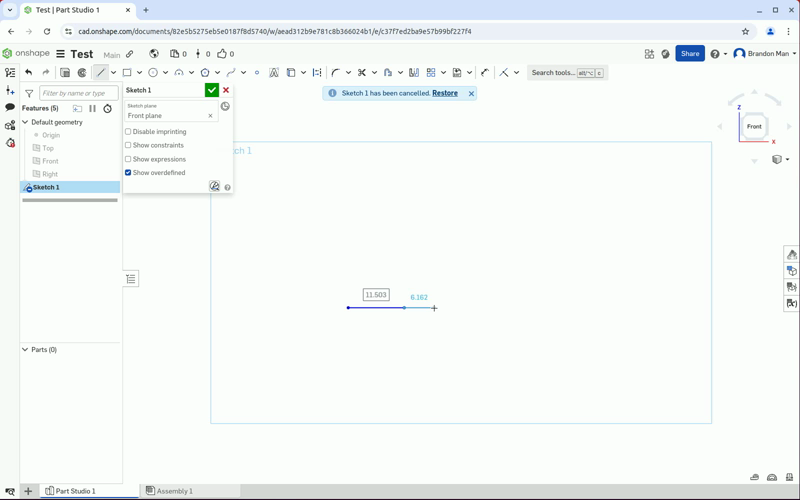
mouse_move(404, 281)
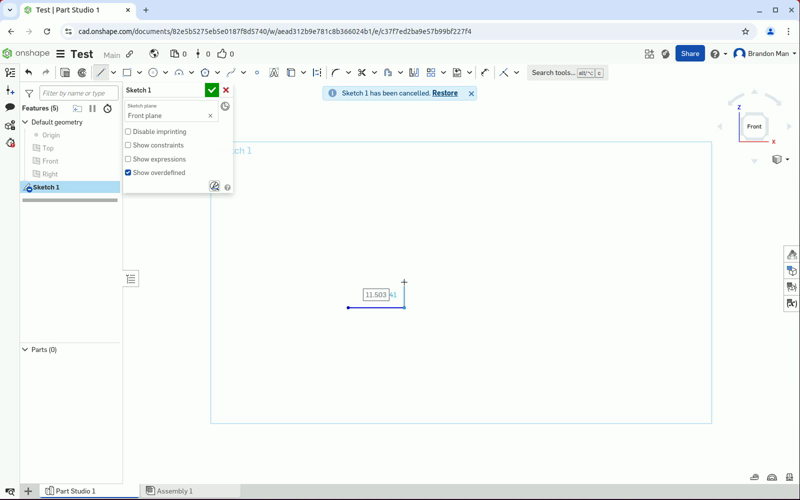
click(404, 281)
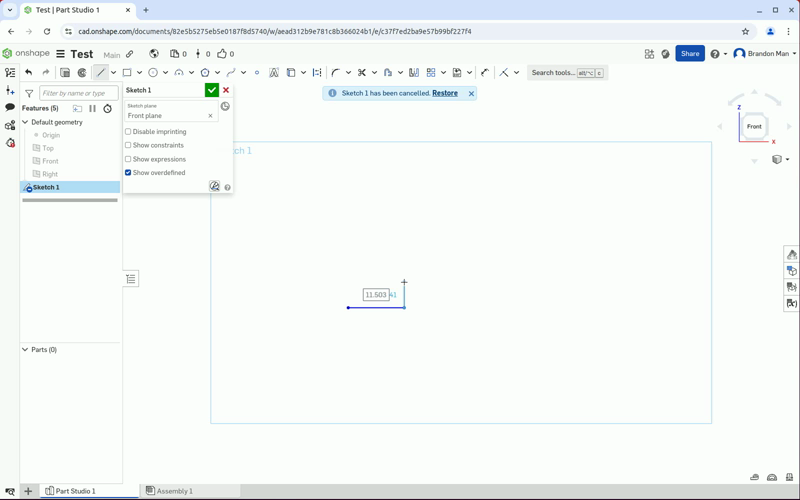
key_up(shift)
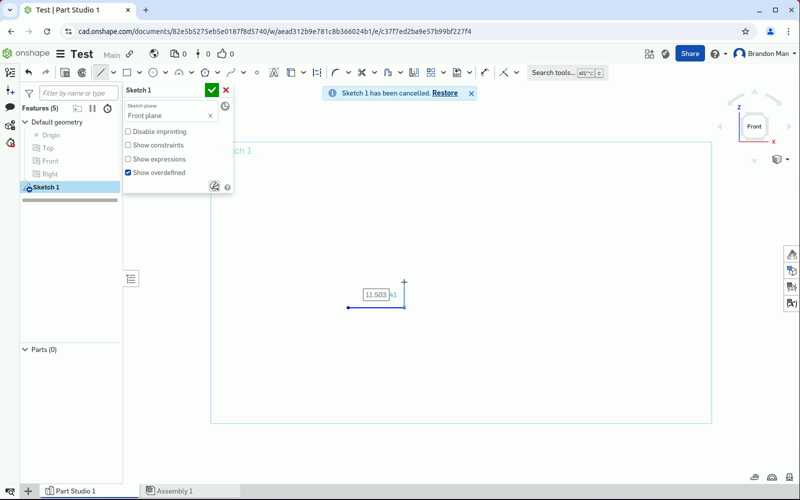
key_down(shift)
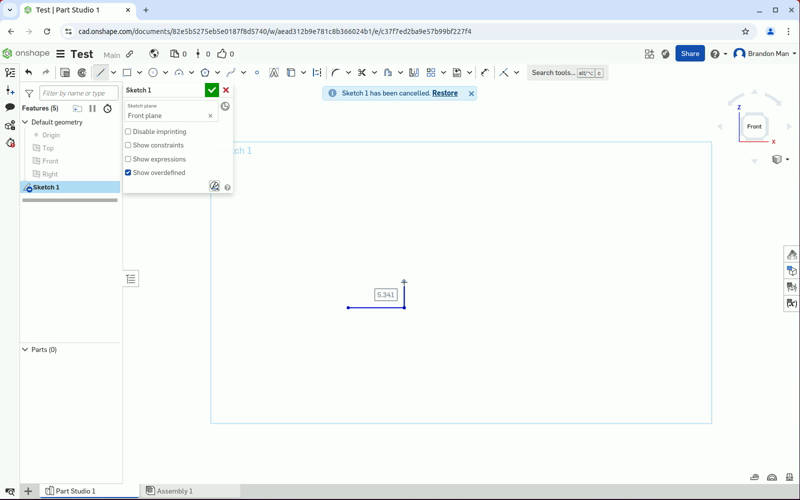
mouse_move(434, 281)
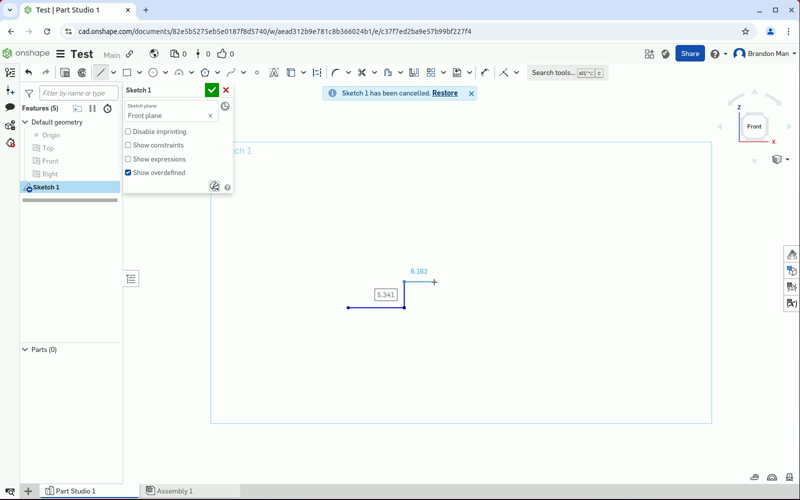
mouse_move(348, 281)
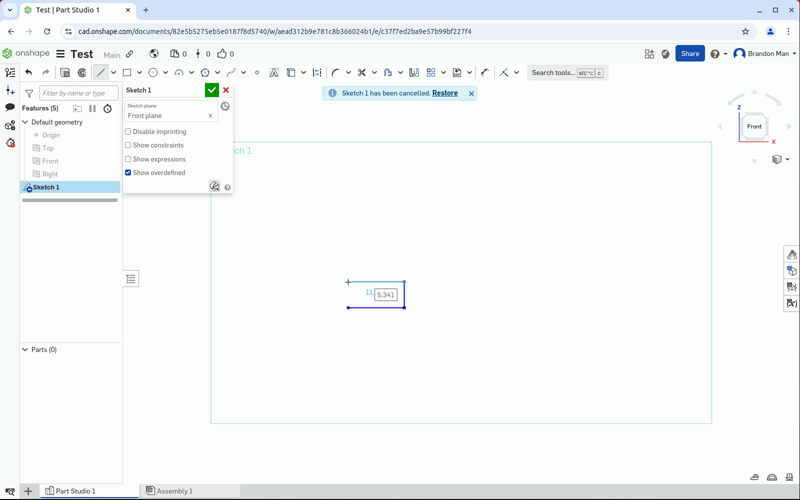
click(348, 281)
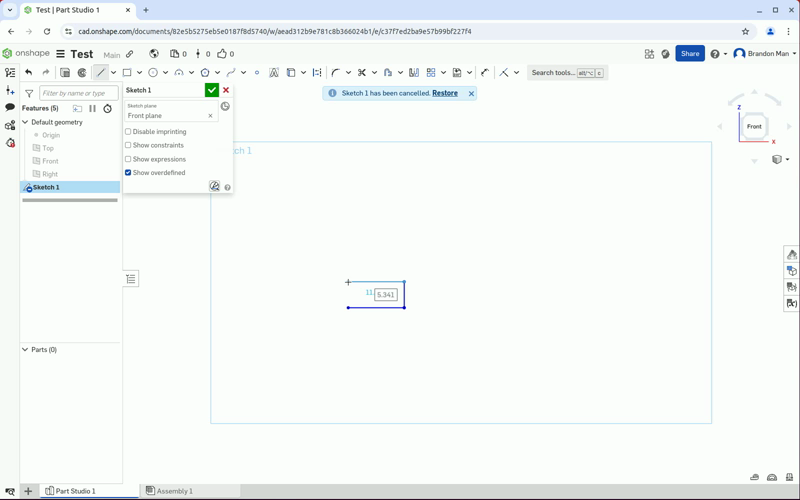
key_up(shift)
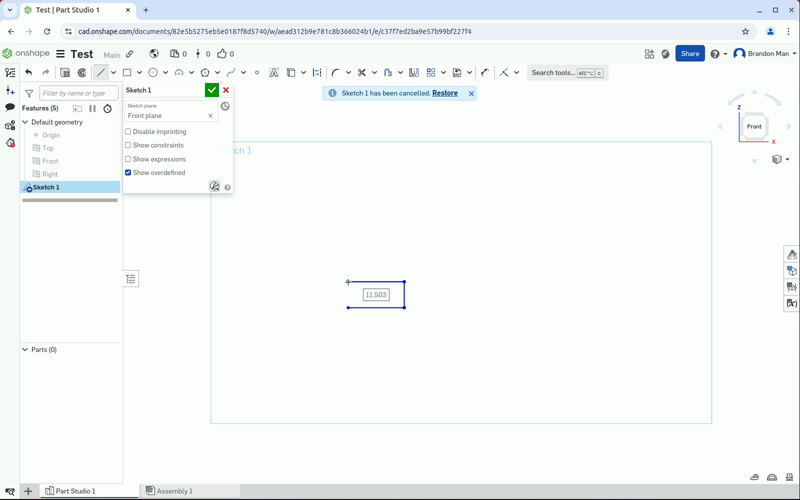
mouse_move(378, 281)
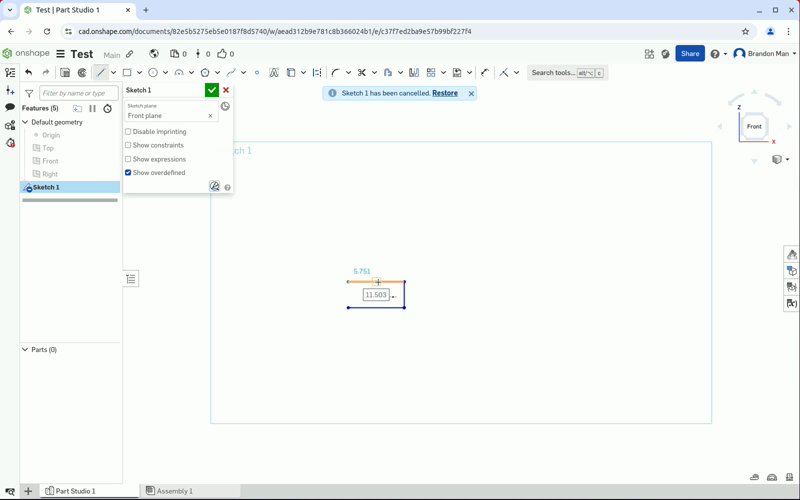
key_down(shift)
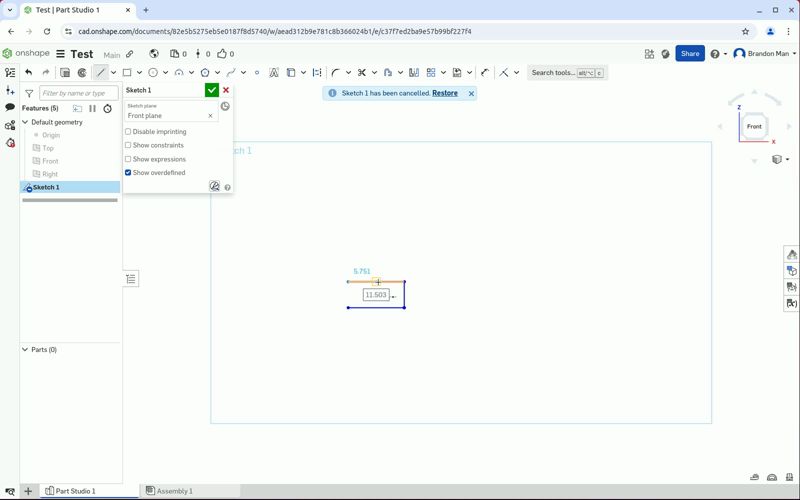
mouse_move(348, 307)
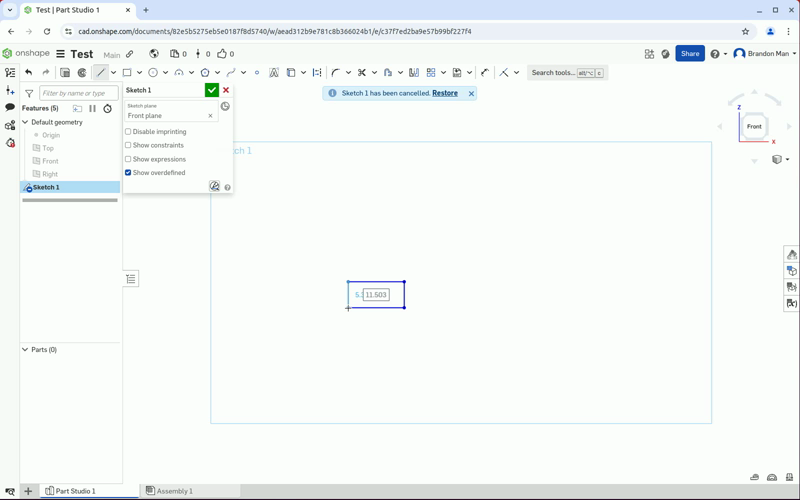
key_up(shift)
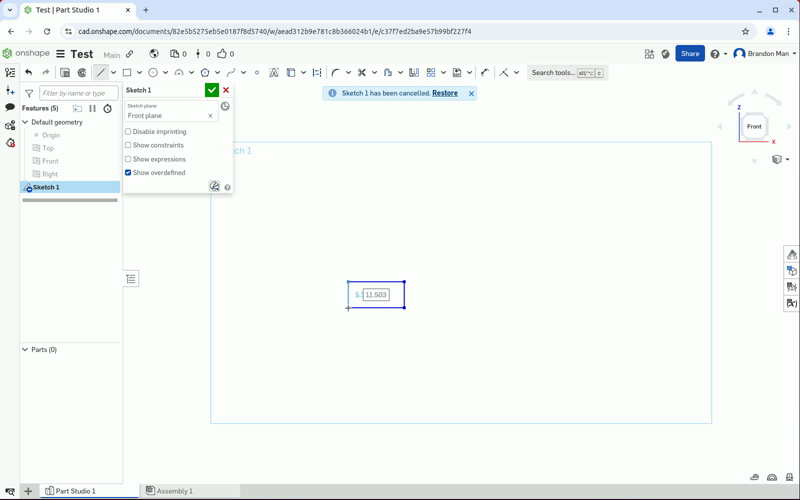
click(348, 307)
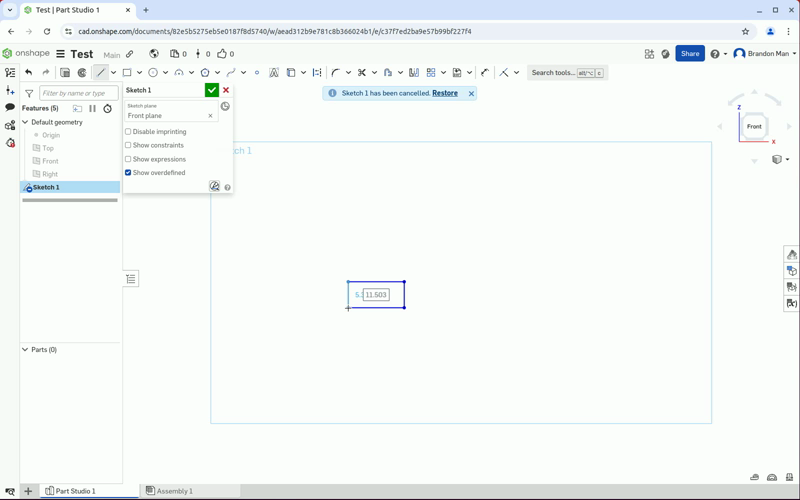
key(esc)
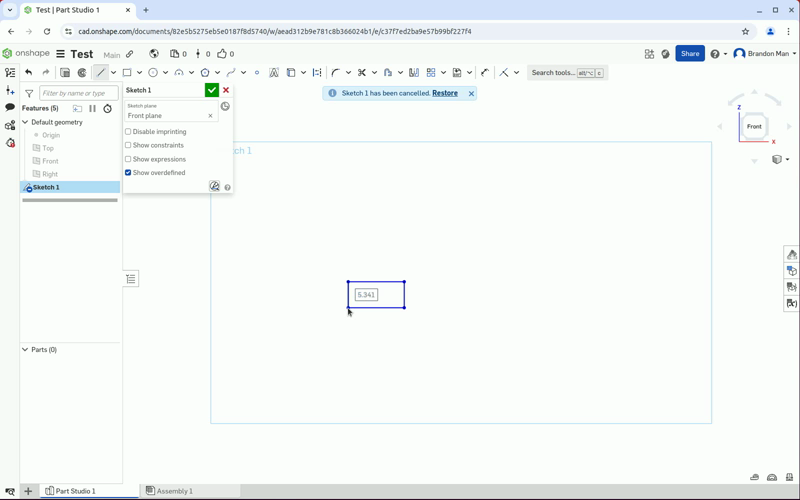
mouse_move(356, 301)
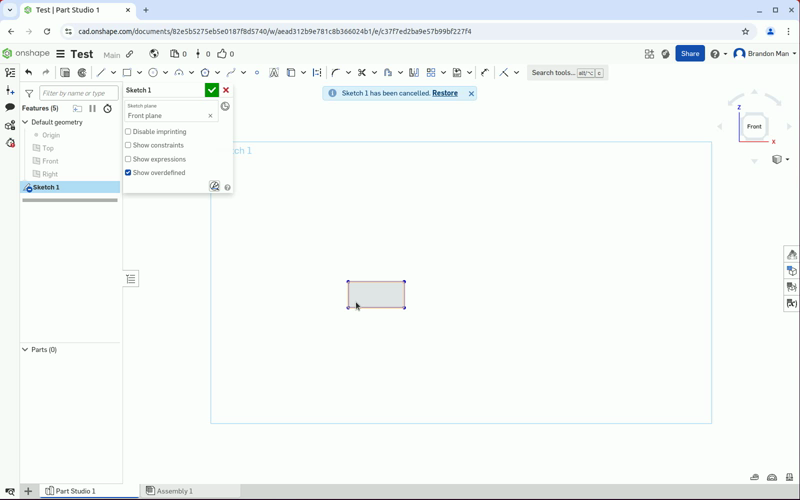
scroll(6)
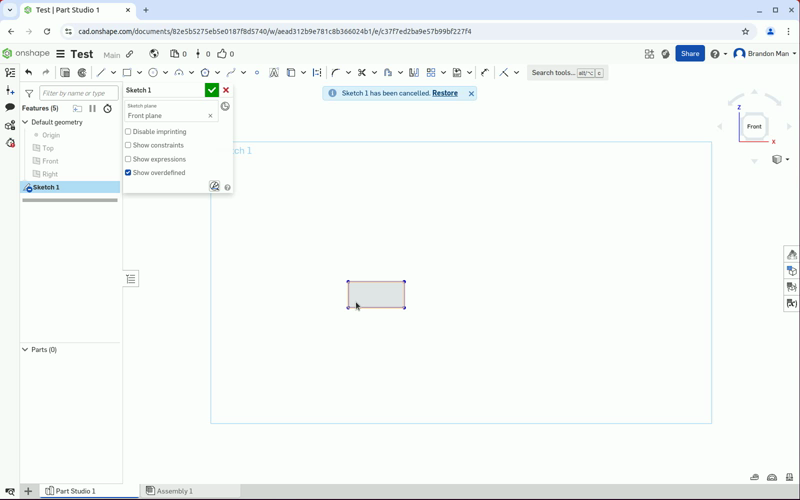
scroll(6)
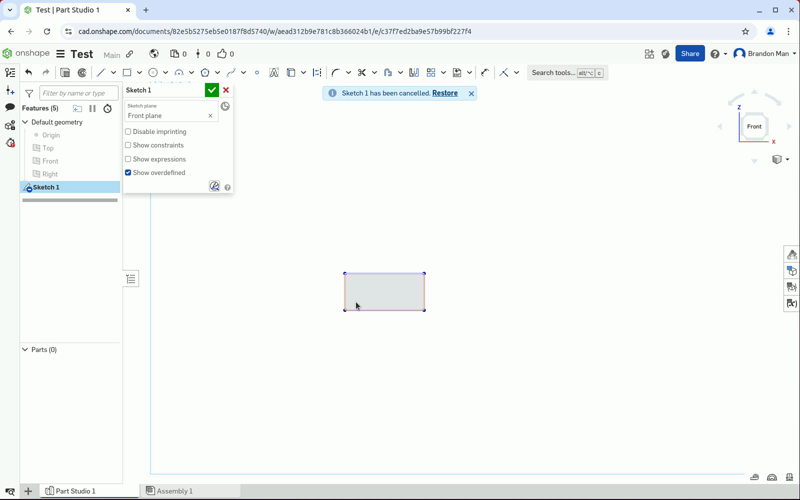
scroll(6)
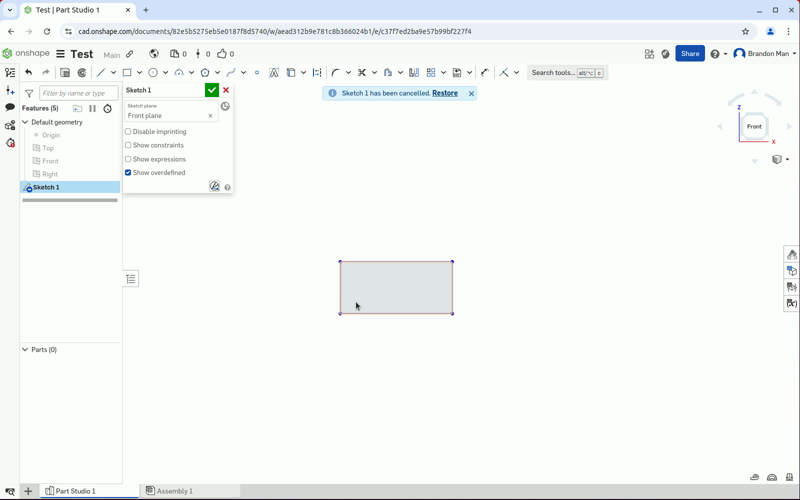
scroll(6)
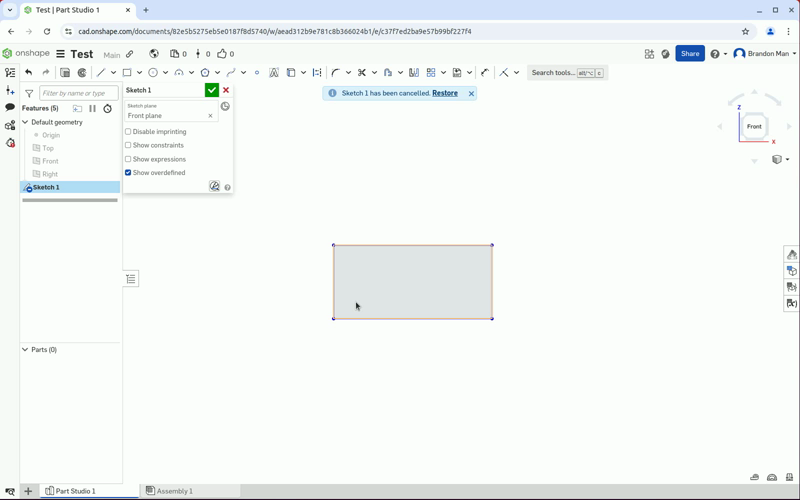
scroll(6)
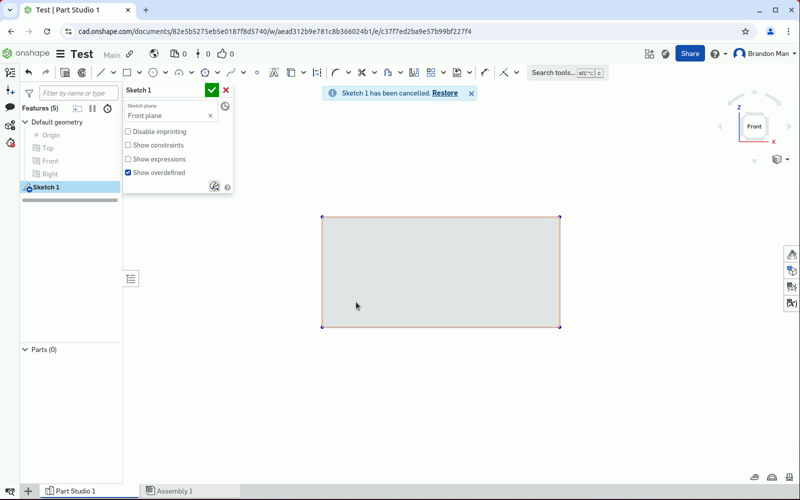
scroll(6)
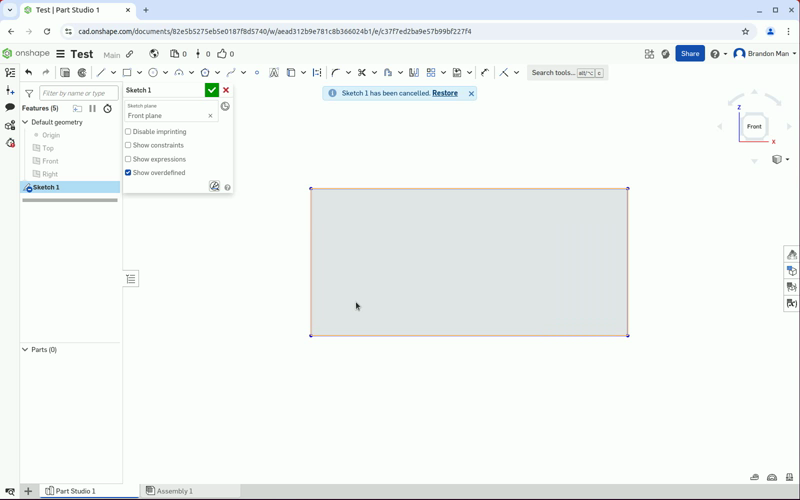
scroll(6)
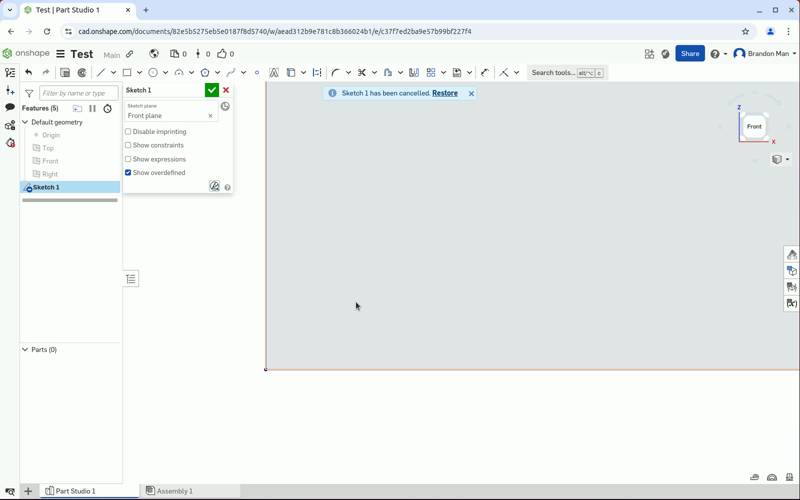
click(356, 301)
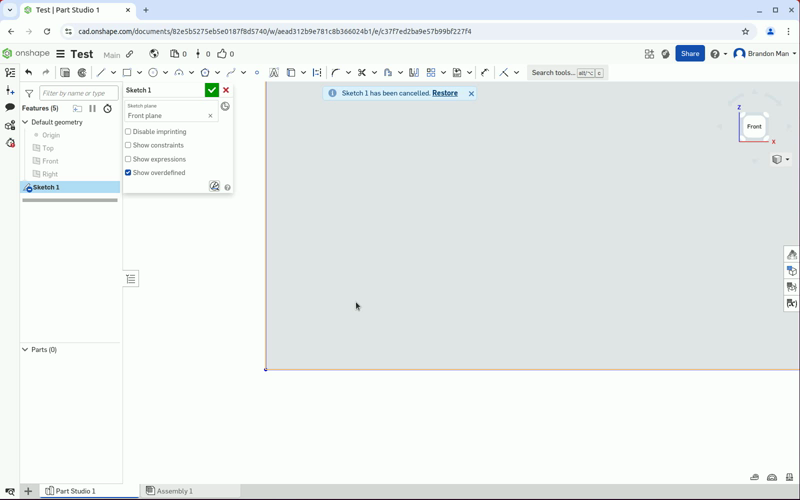
scroll(-6)
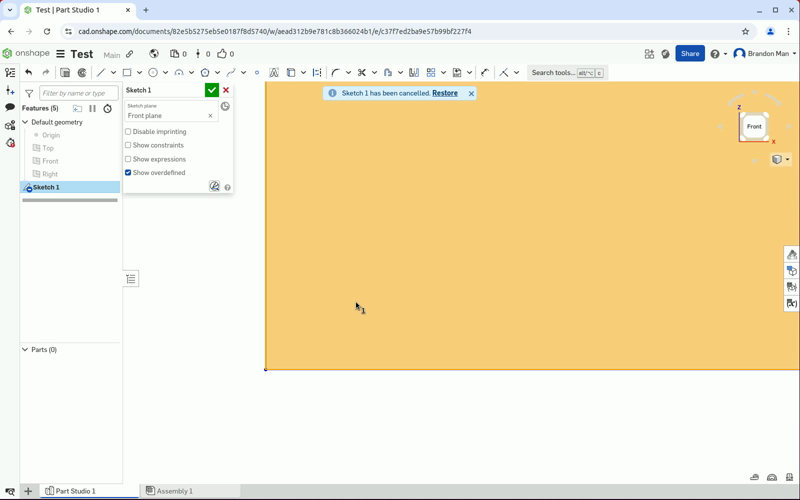
scroll(-6)
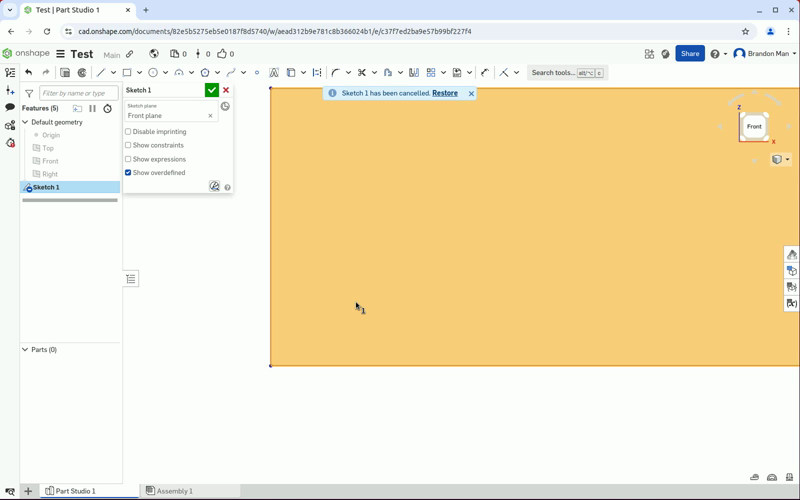
scroll(-6)
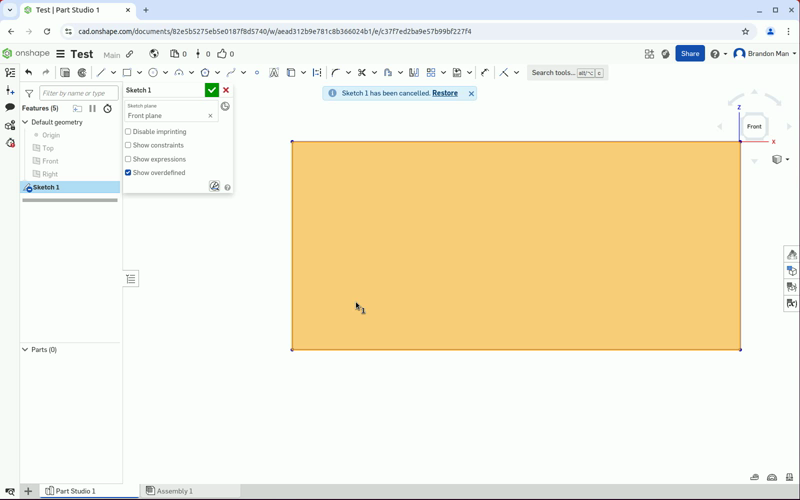
scroll(-6)
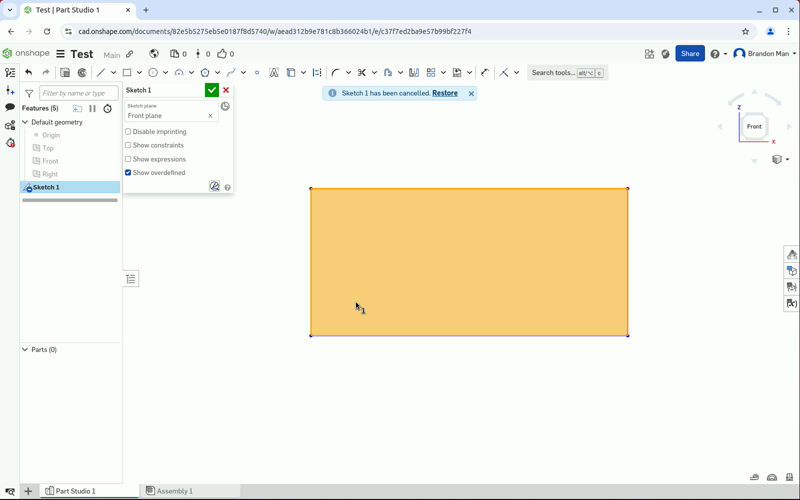
scroll(-6)
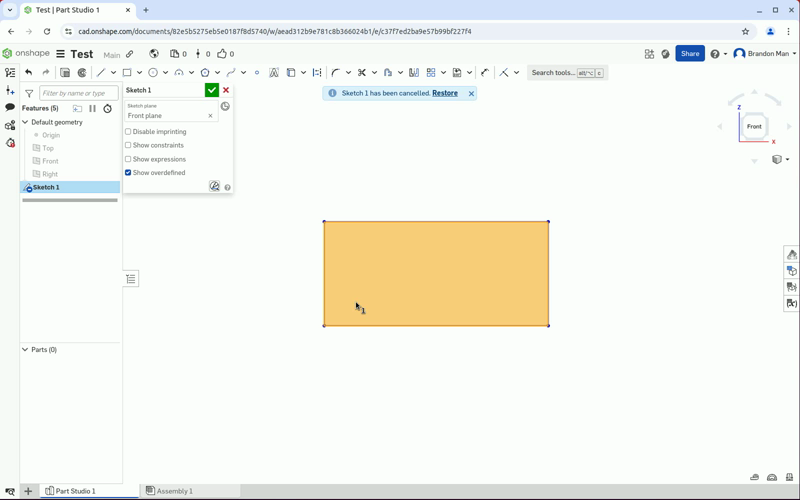
scroll(-6)
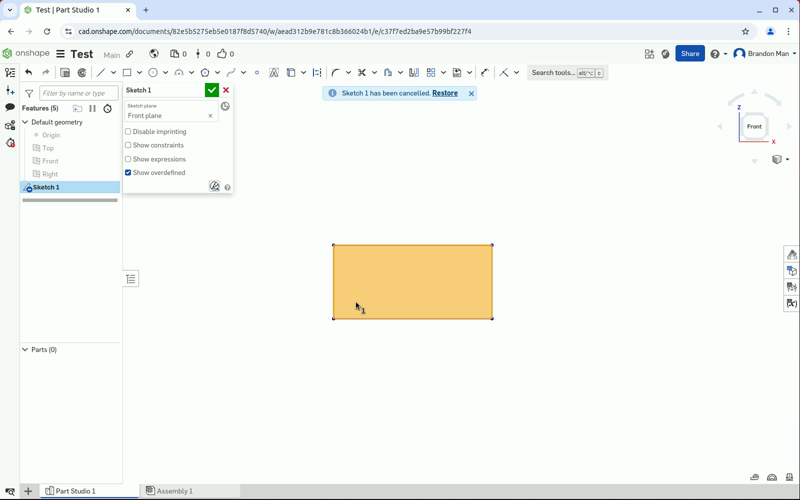
scroll(-6)
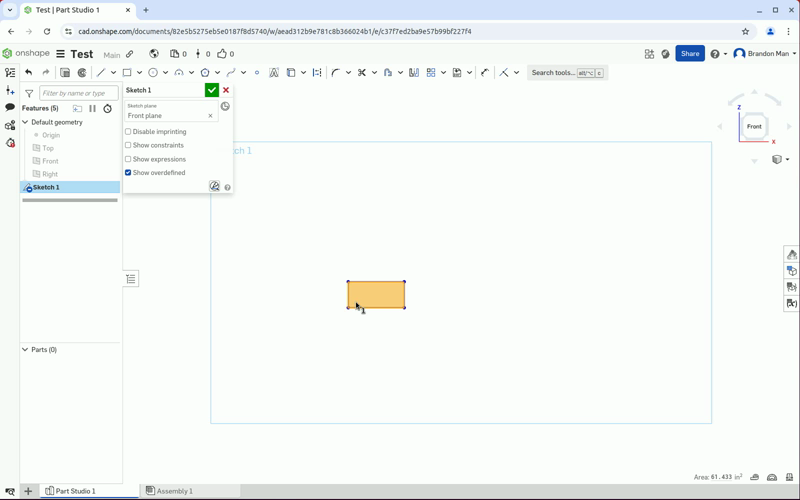
mouse_move(73, 352)
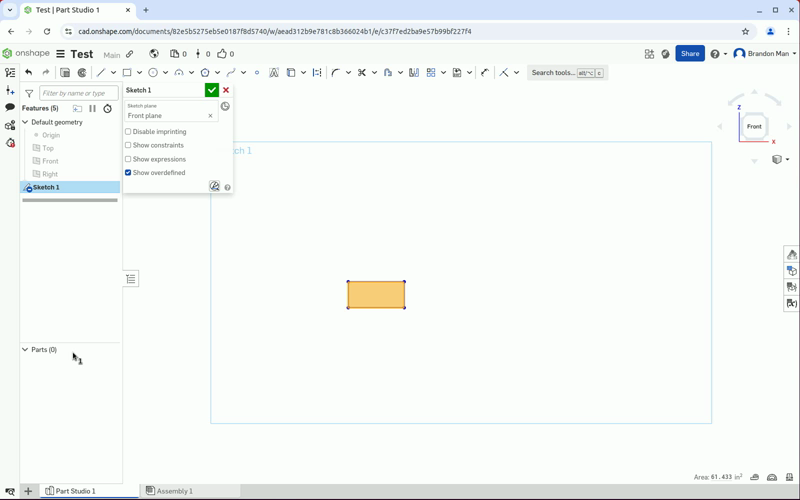
key(shift+y)
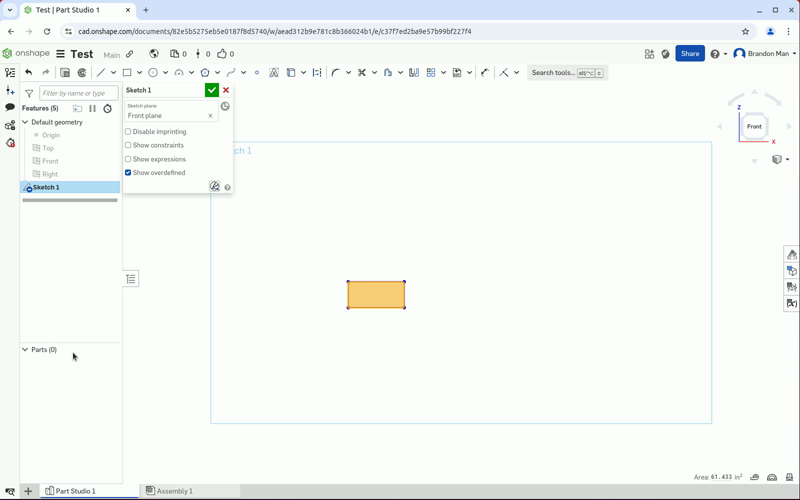
key(shift+e)
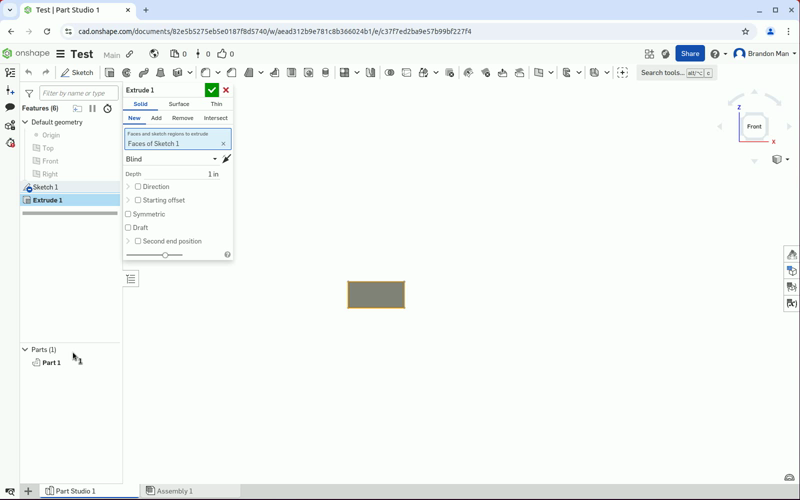
mouse_move(143, 106)
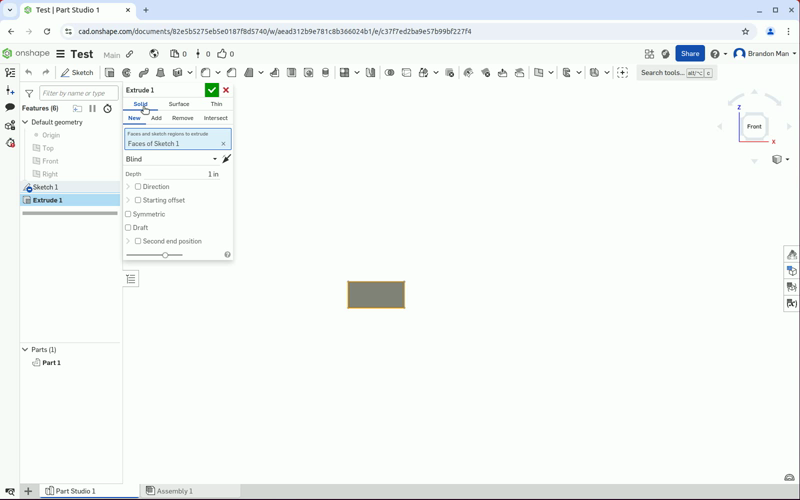
click(143, 106)
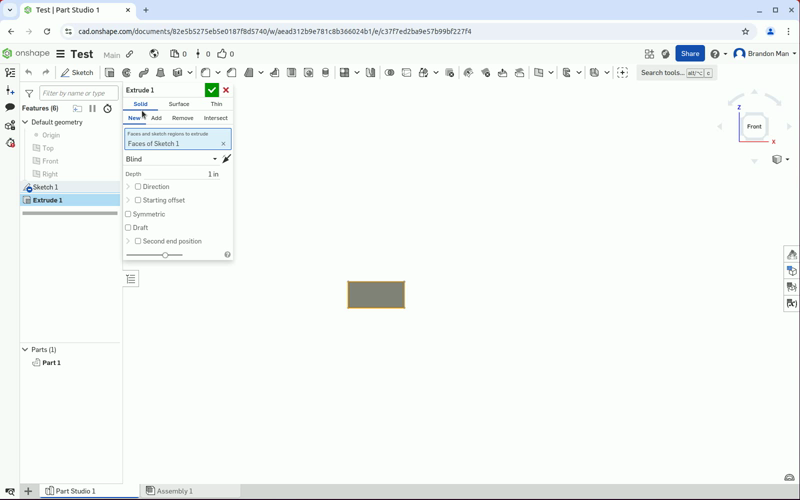
mouse_move(137, 120)
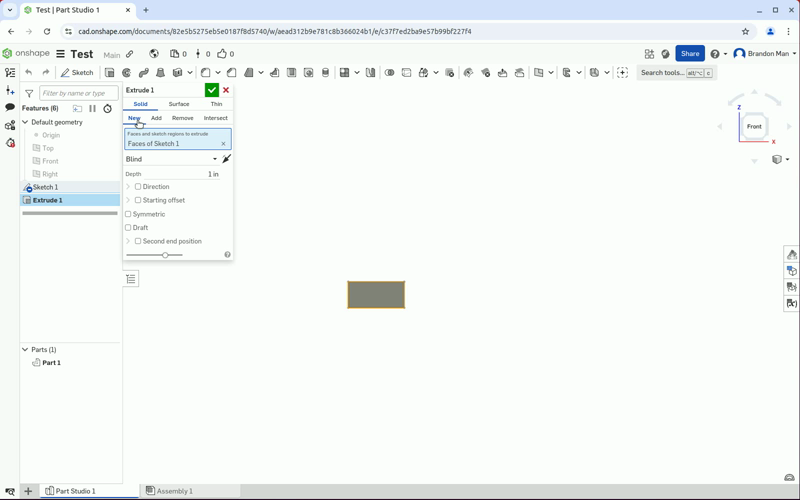
click(137, 120)
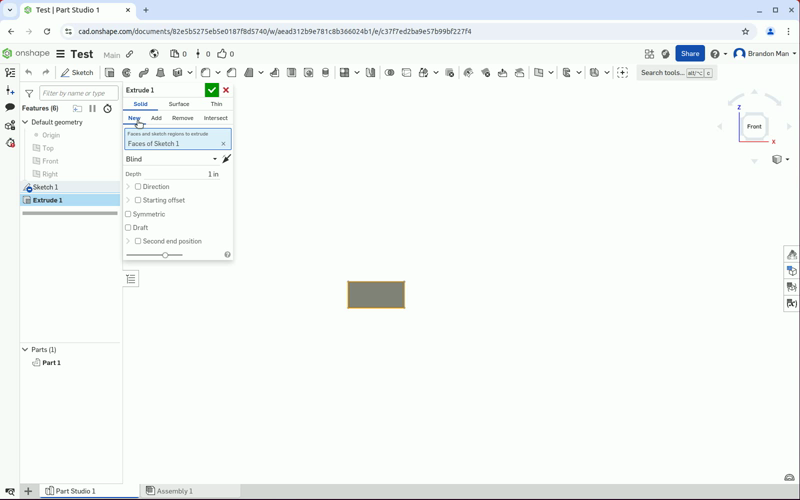
key(tab, 4)
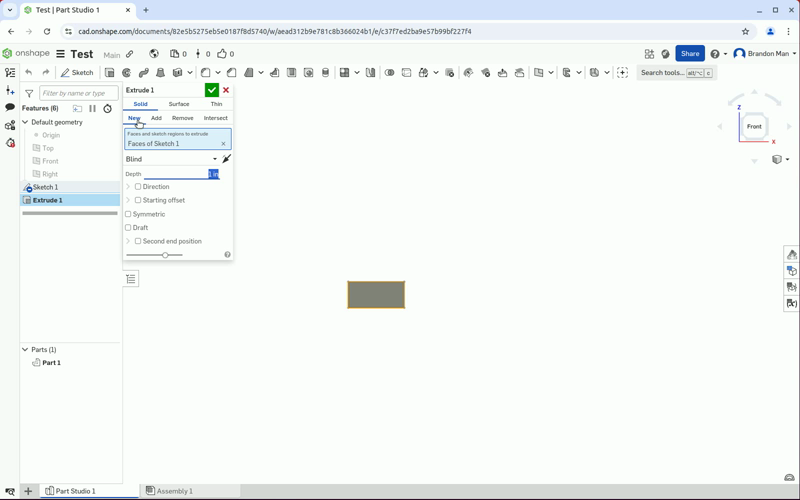
text(2.889)
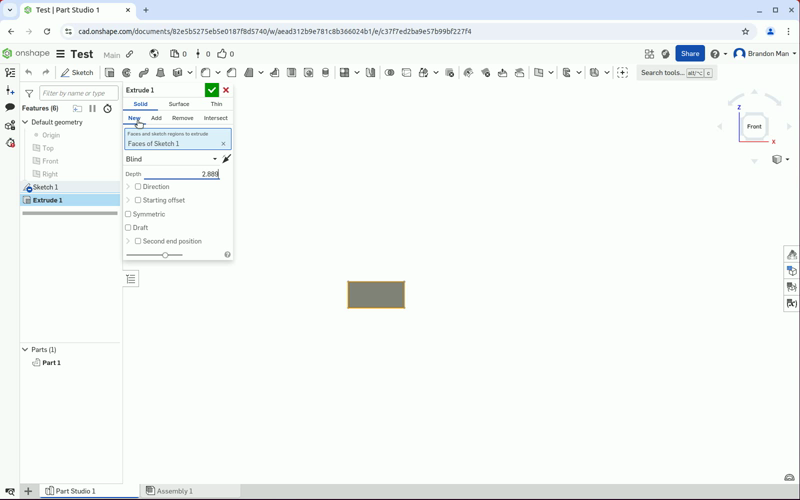
key(enter)
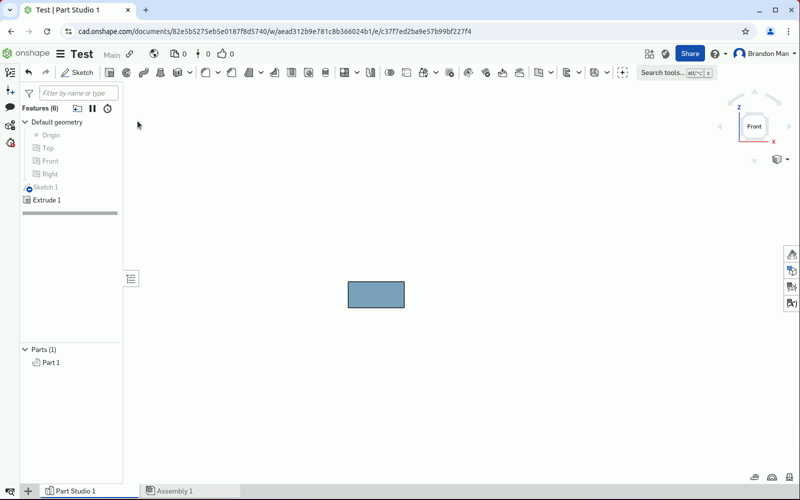
key(shift+h)
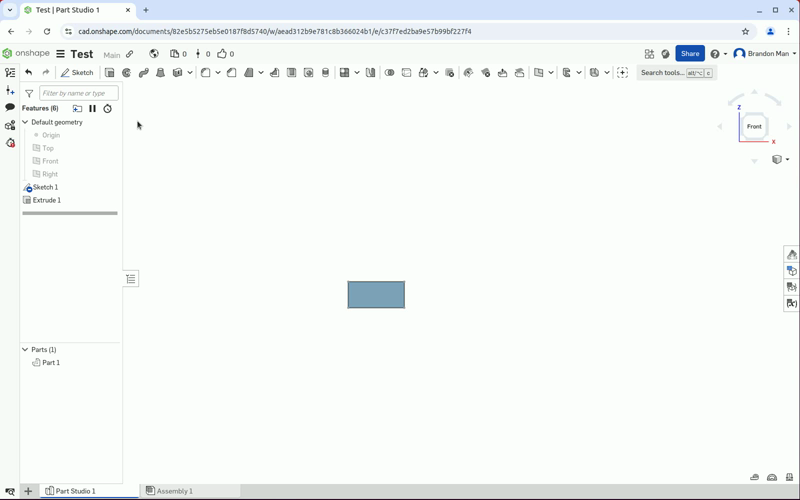
key(shift+h)
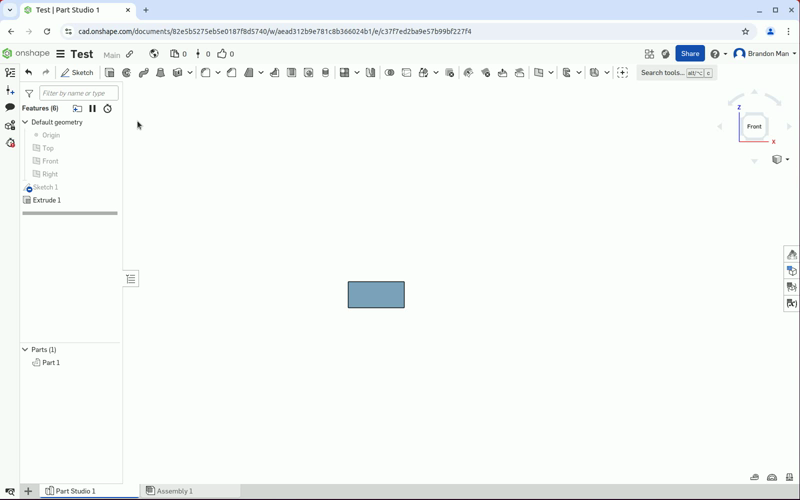
mouse_move(73, 189)
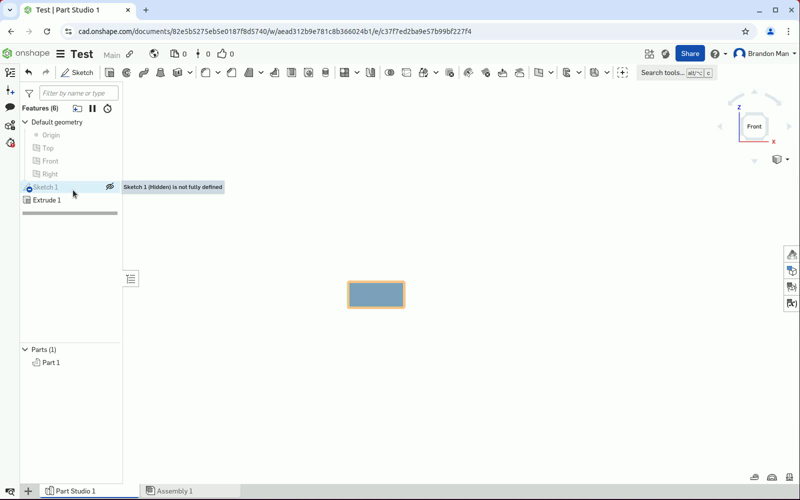
click(73, 189)
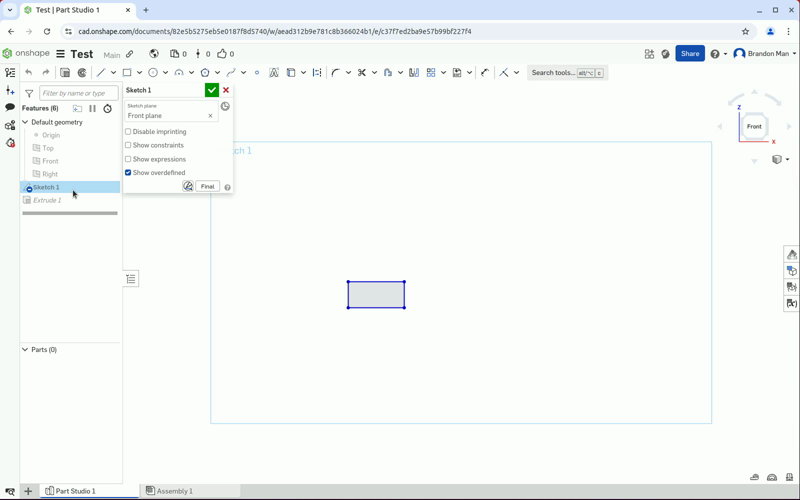
mouse_move(229, 92)
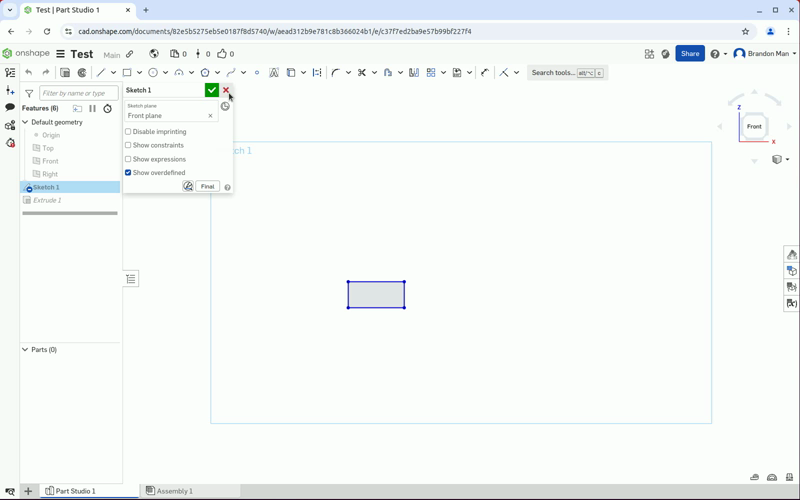
click(229, 92)
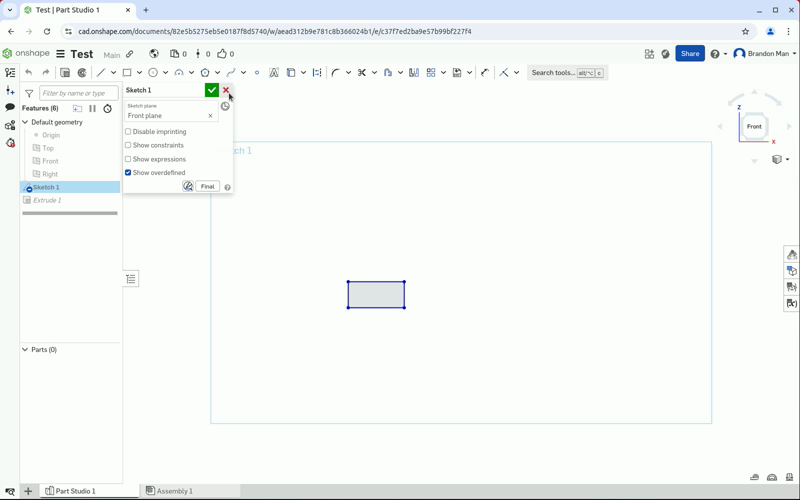
key(shift+s)
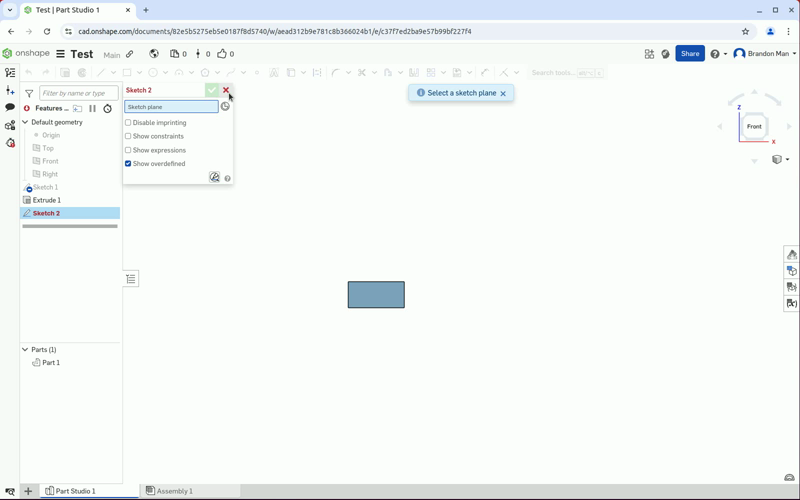
mouse_move(73, 163)
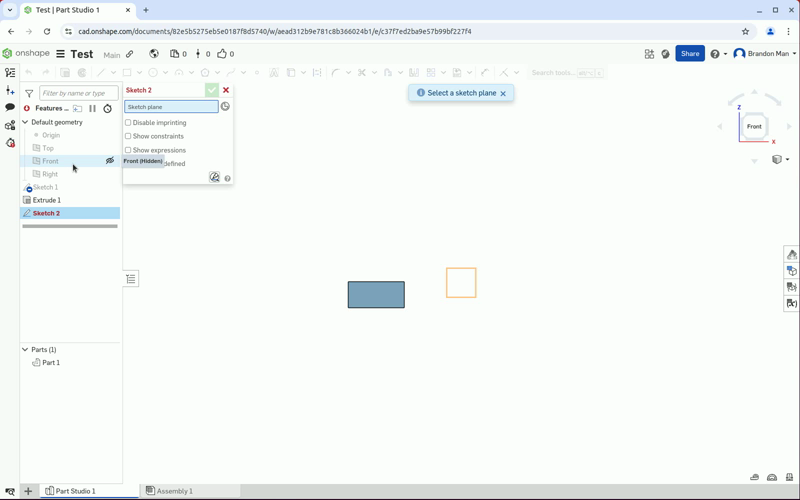
click(73, 163)
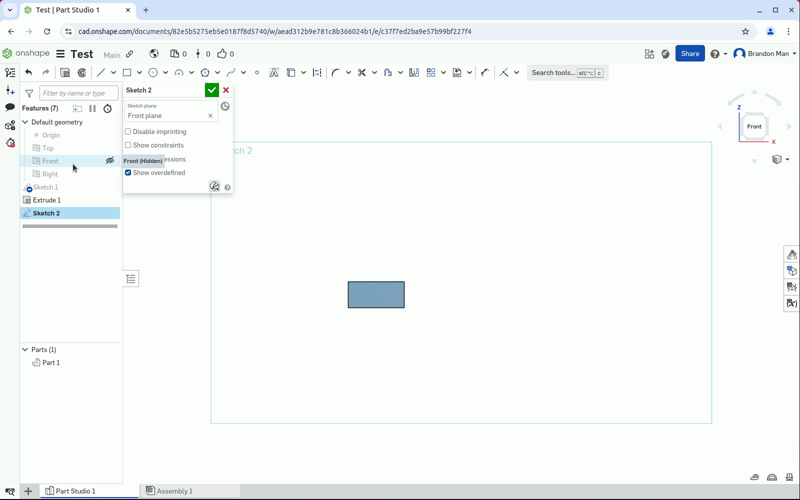
mouse_move(73, 352)
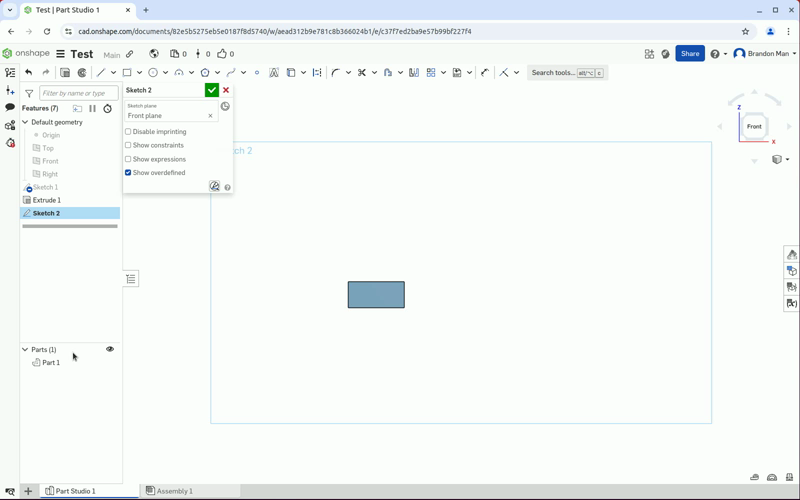
key(y)
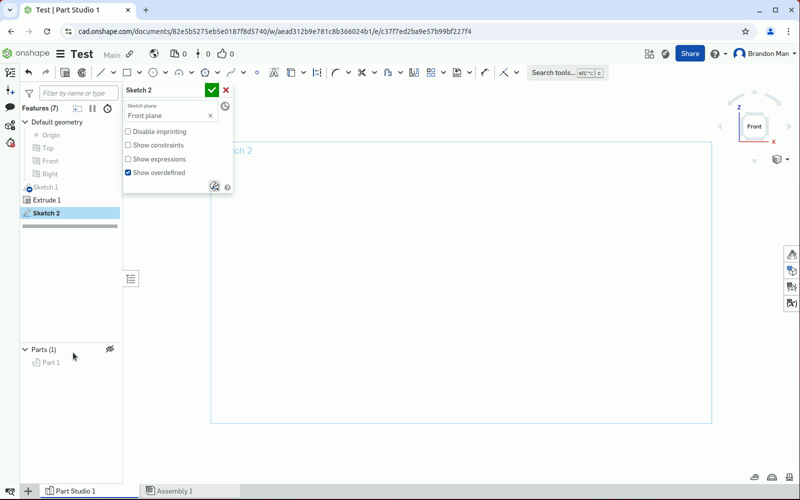
key(l)
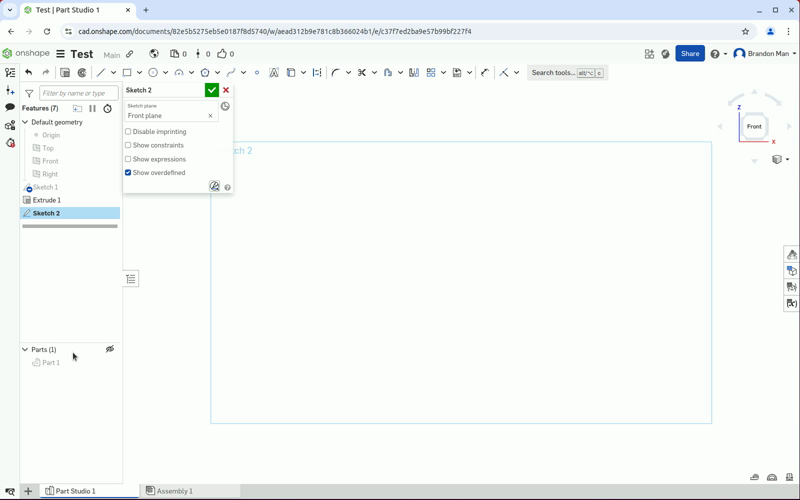
key_down(shift)
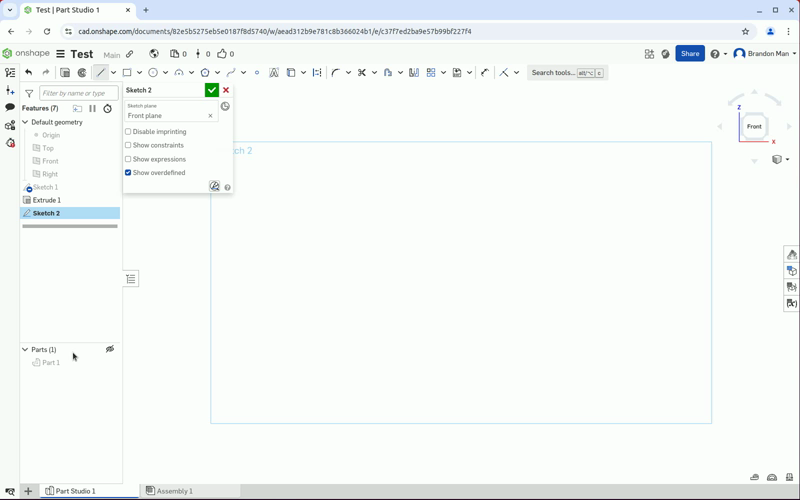
mouse_move(404, 279)
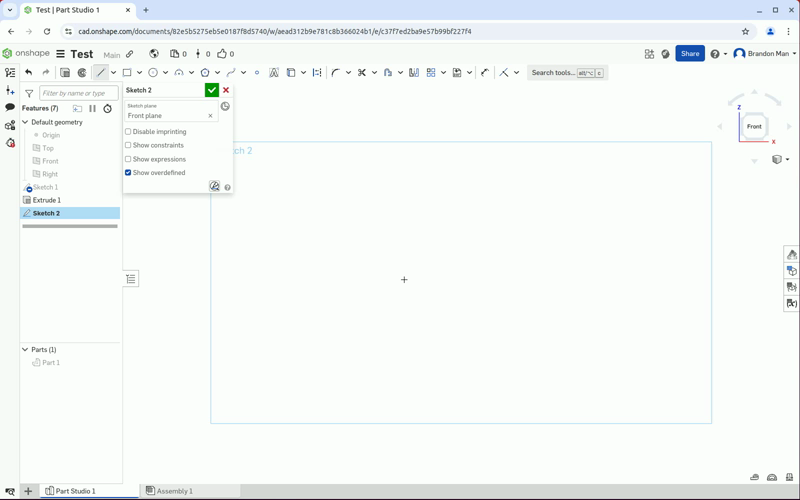
click(404, 279)
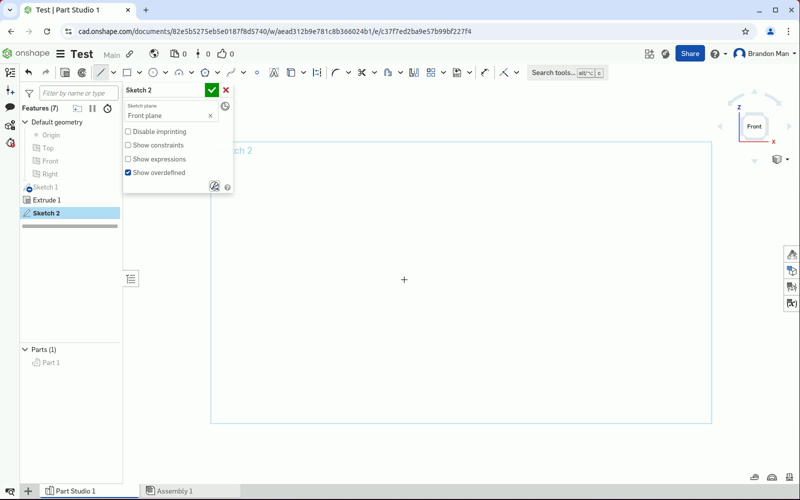
key_up(shift)
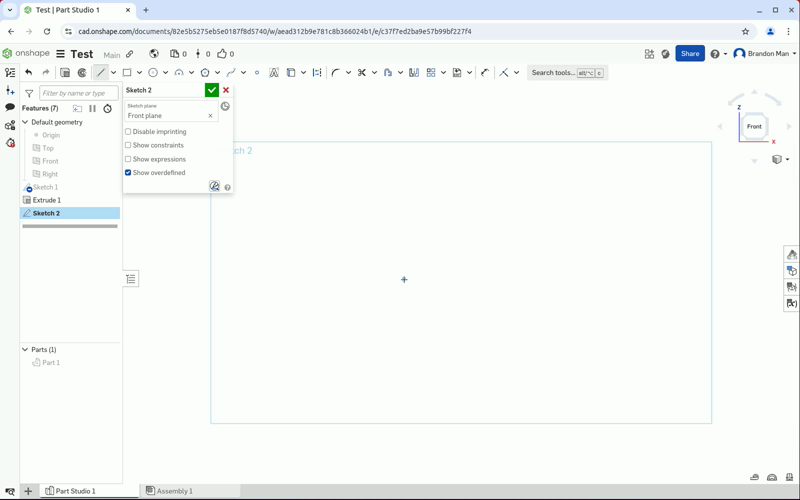
key_down(shift)
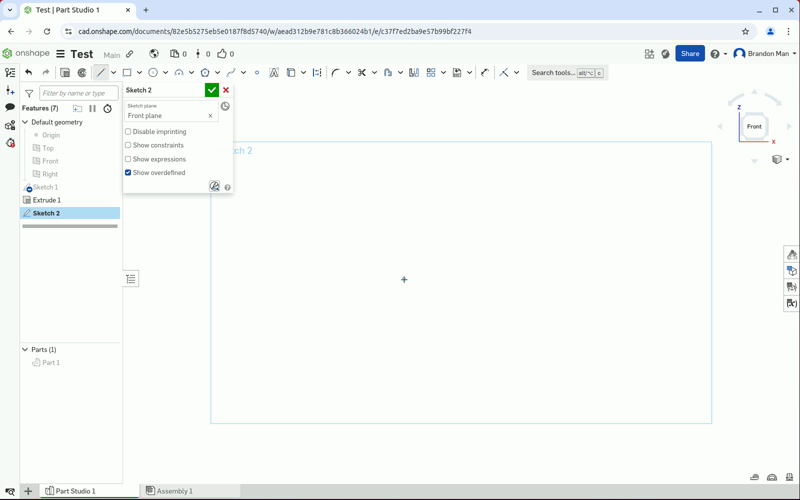
mouse_move(464, 279)
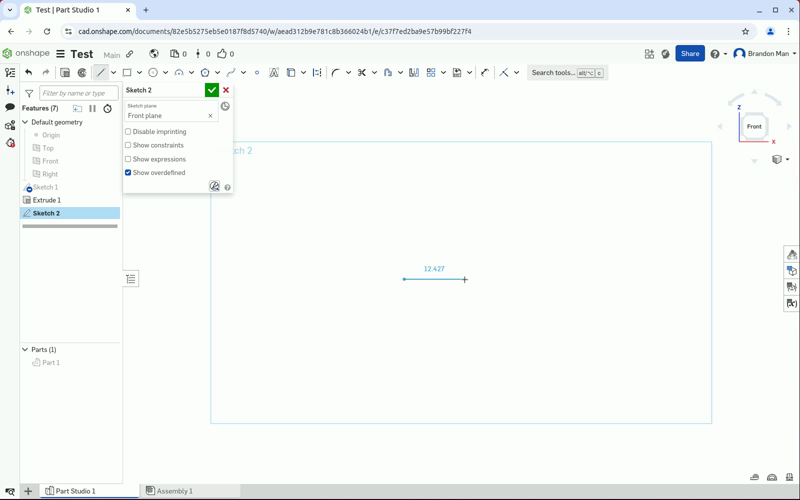
click(464, 279)
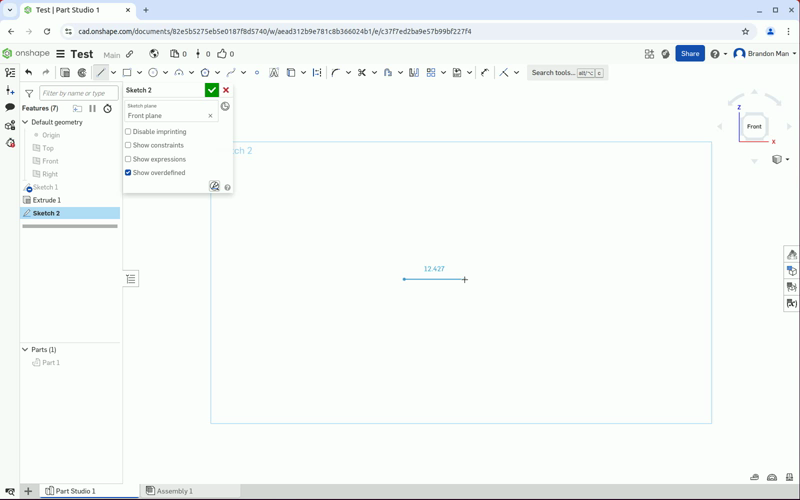
key_up(shift)
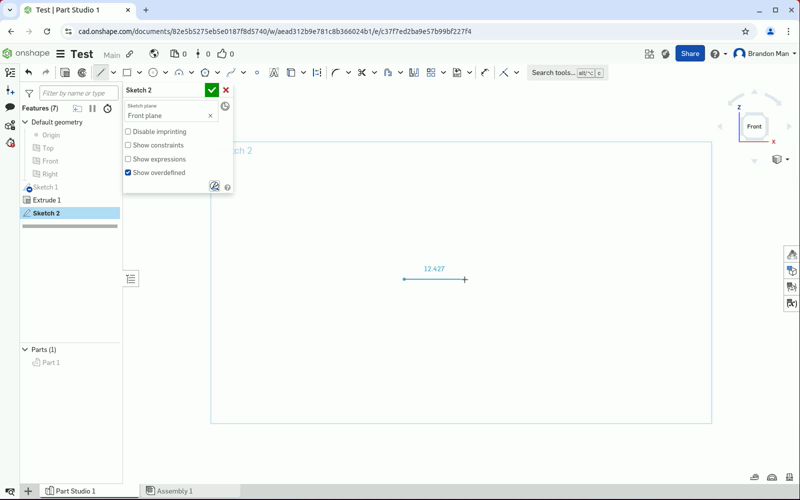
key_down(shift)
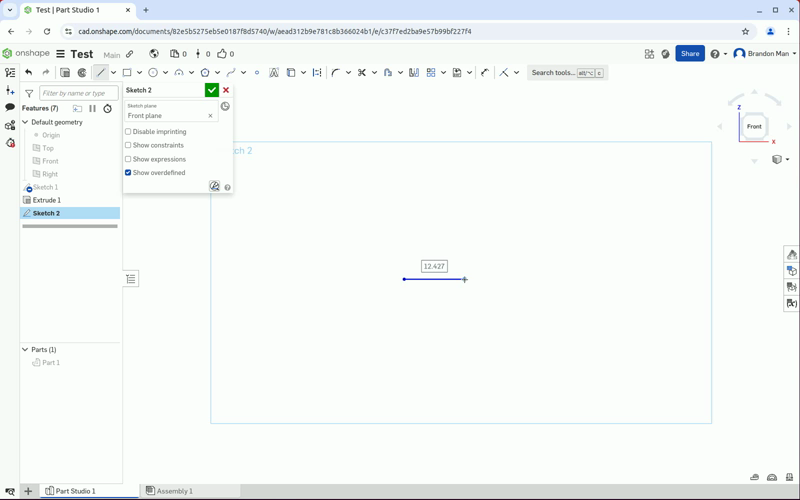
mouse_move(495, 279)
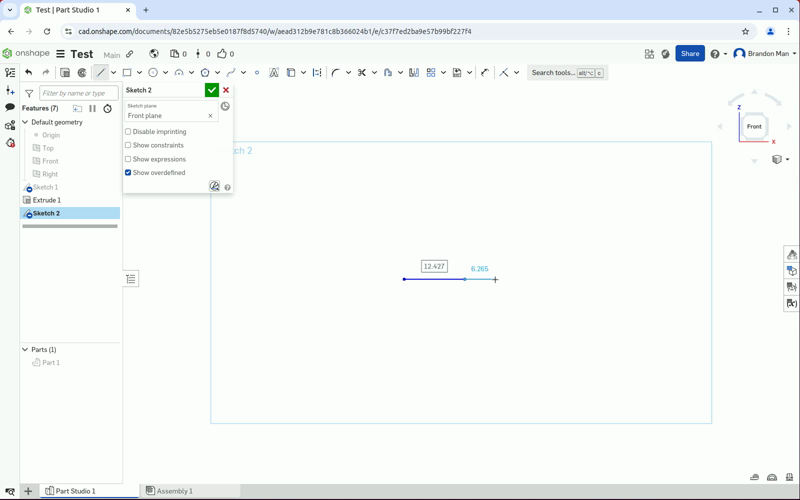
mouse_move(464, 238)
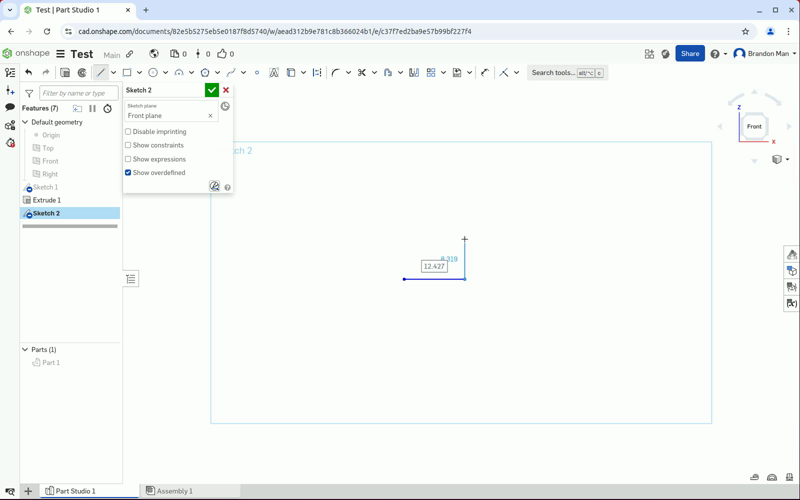
click(464, 238)
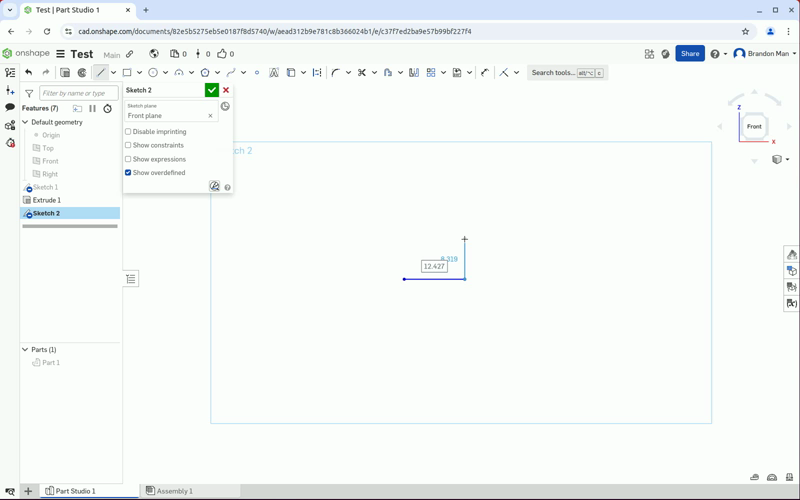
key_up(shift)
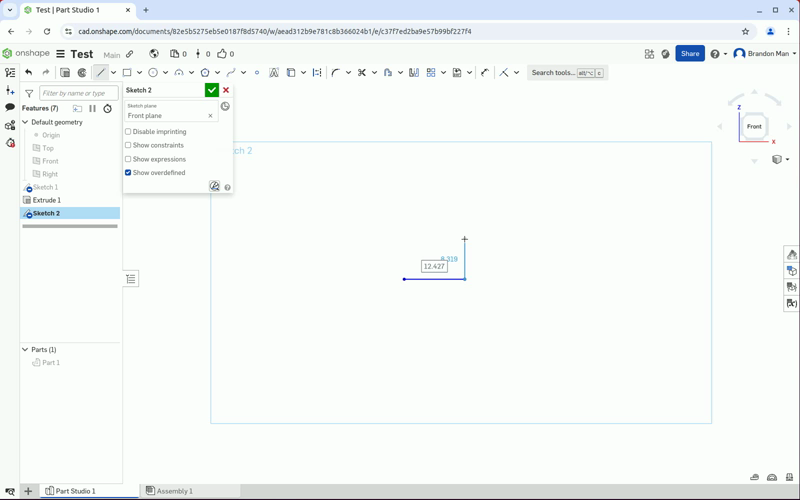
key_down(shift)
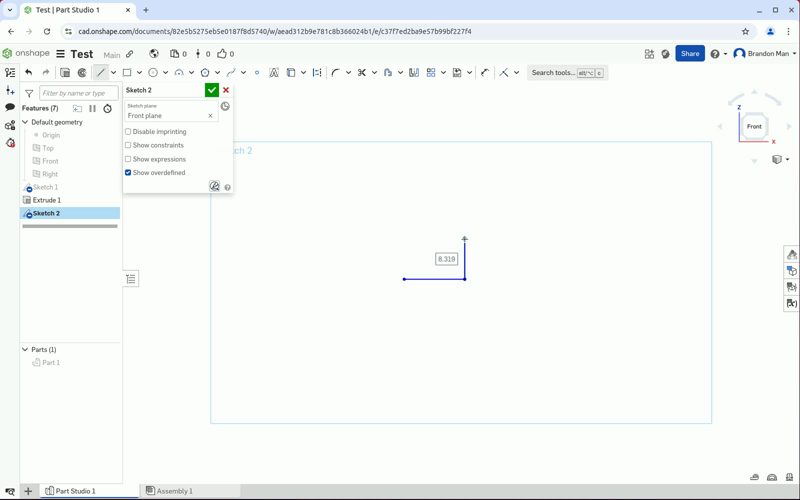
mouse_move(404, 238)
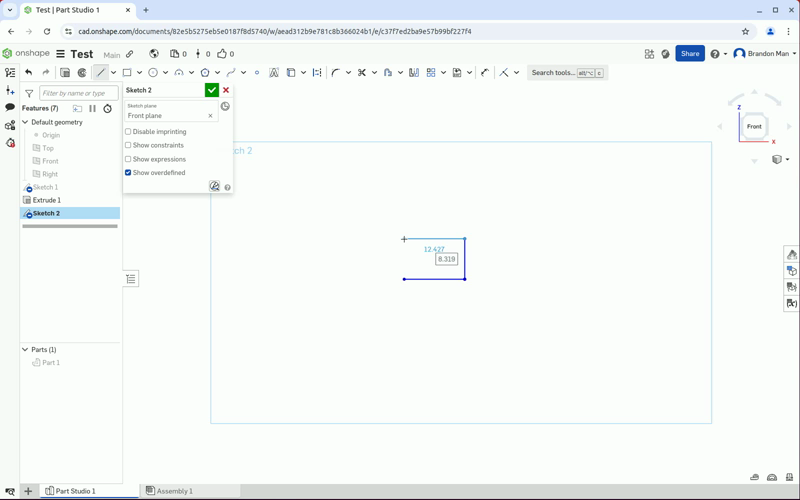
click(404, 238)
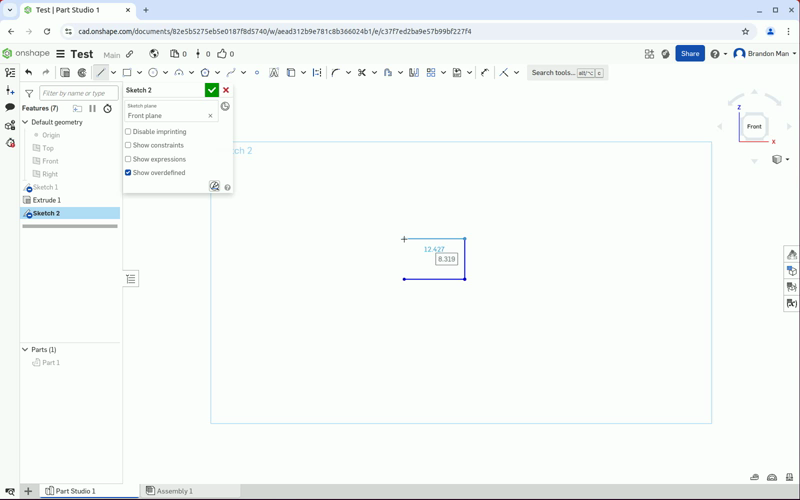
key_up(shift)
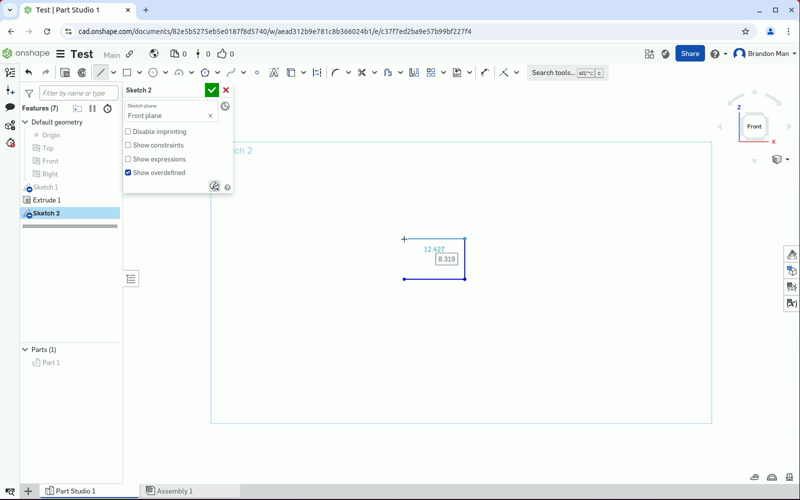
mouse_move(434, 238)
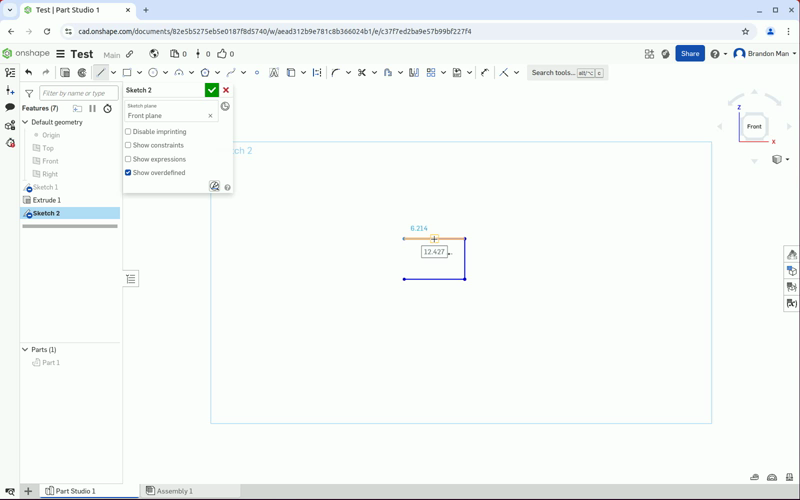
key_down(shift)
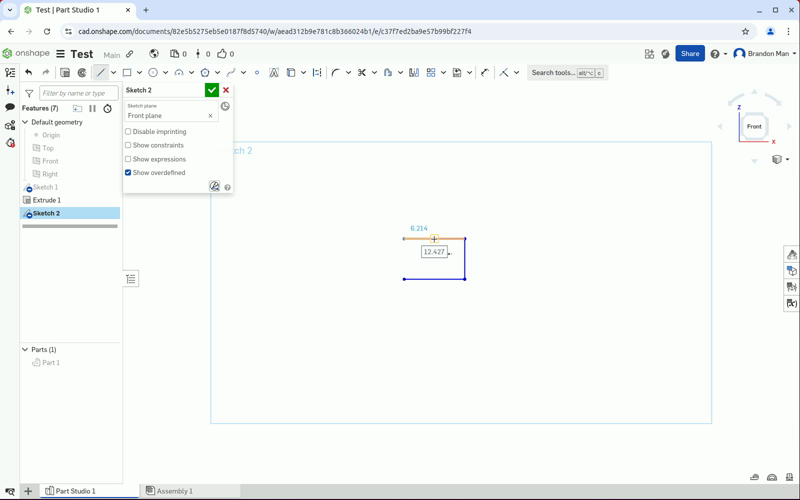
mouse_move(404, 279)
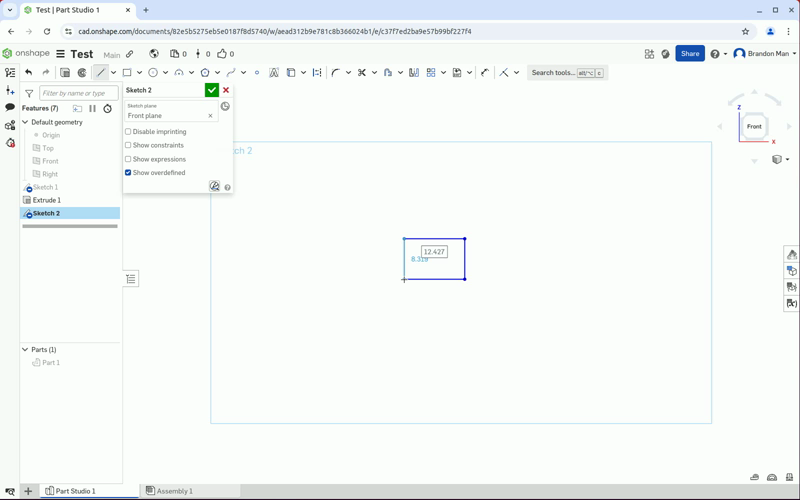
key_up(shift)
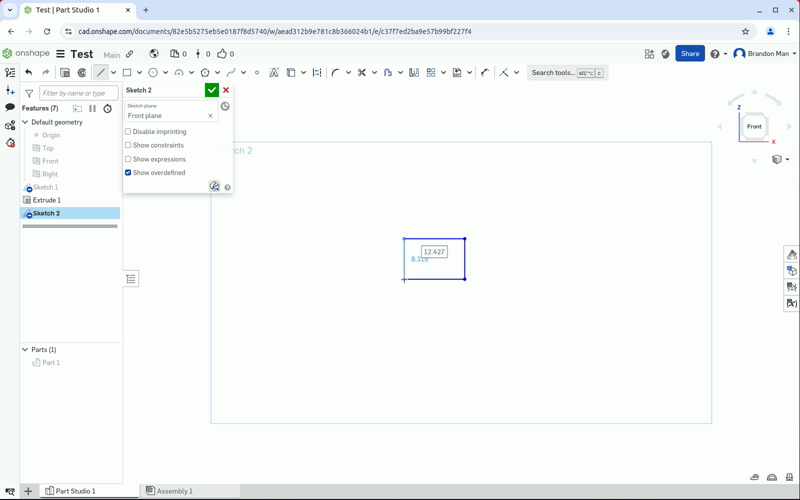
click(404, 279)
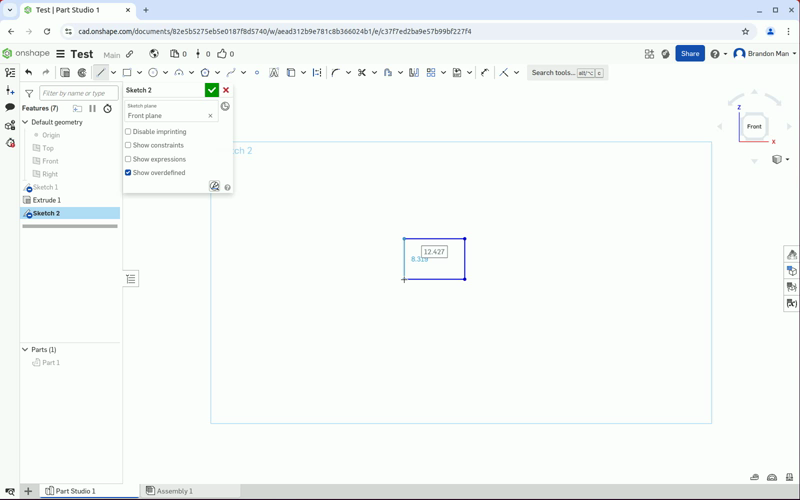
key(esc)
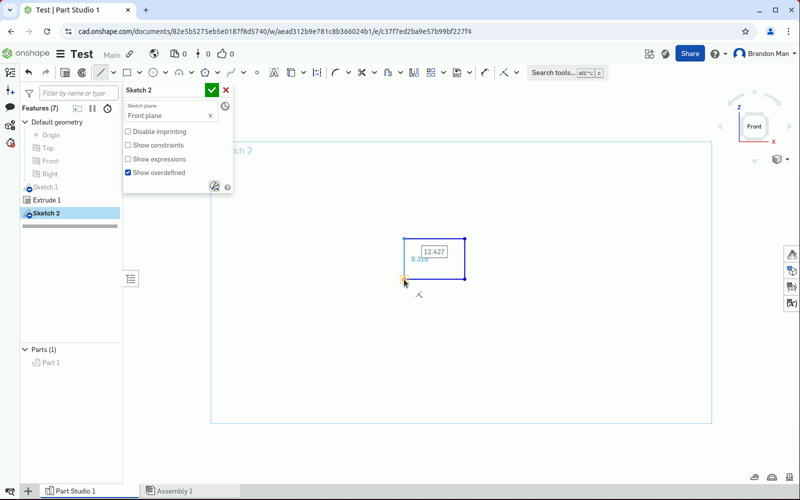
mouse_move(461, 249)
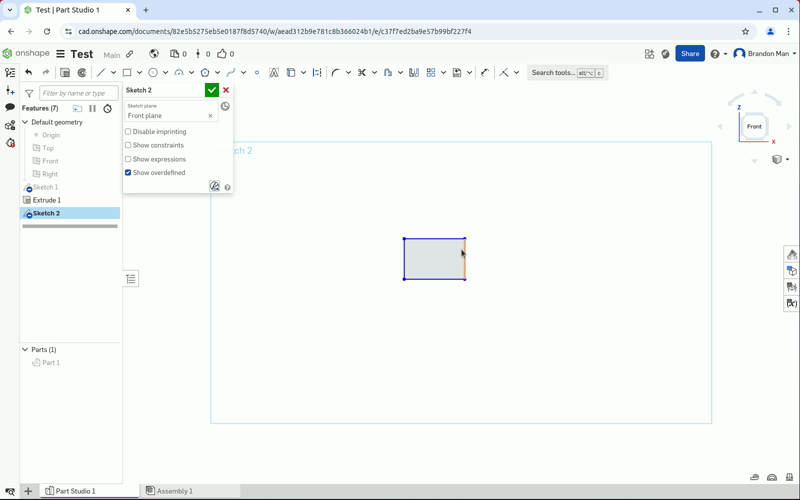
click(461, 249)
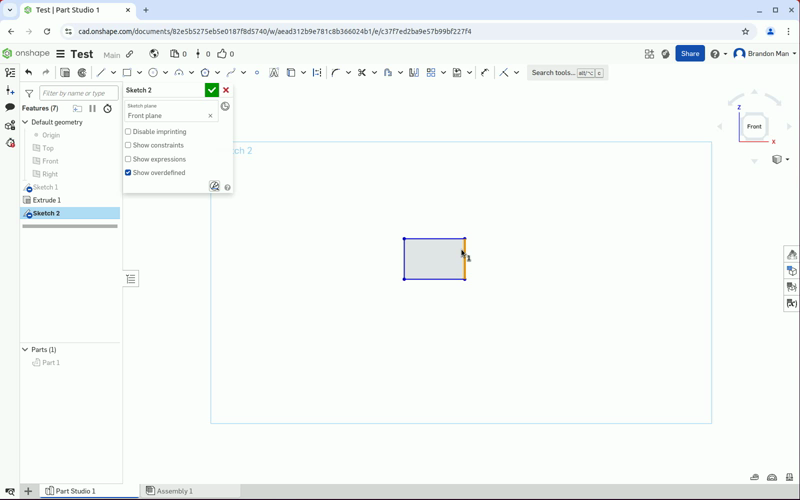
mouse_move(73, 352)
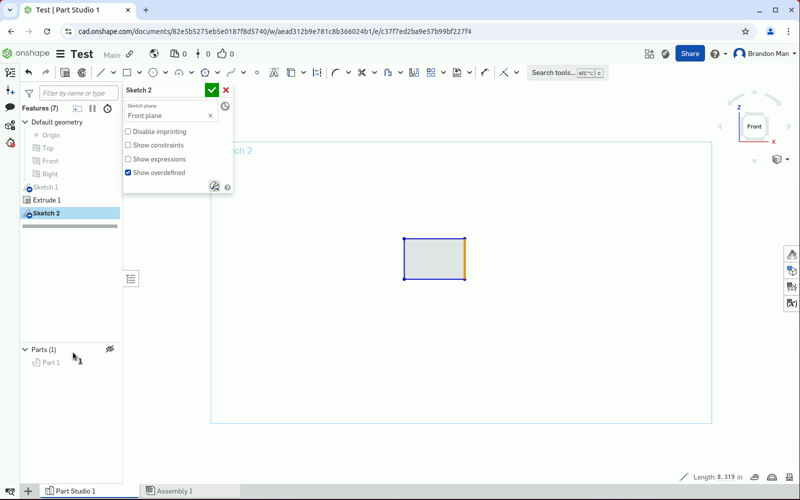
key(shift+y)
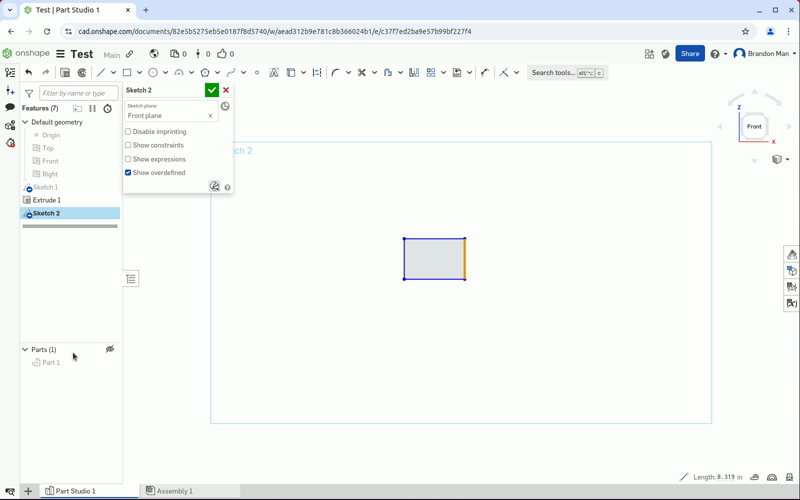
key(shift+e)
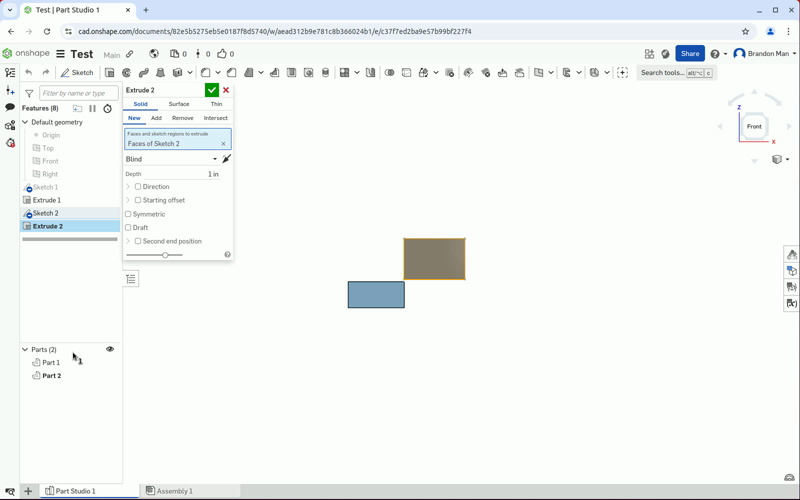
mouse_move(143, 106)
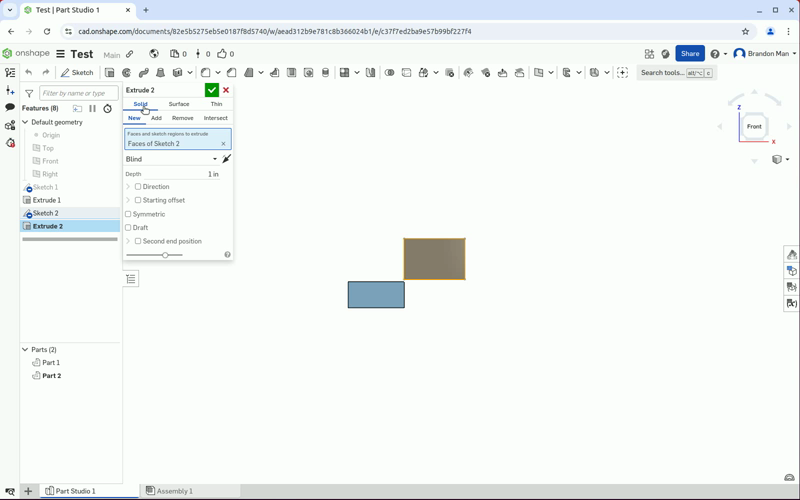
click(143, 106)
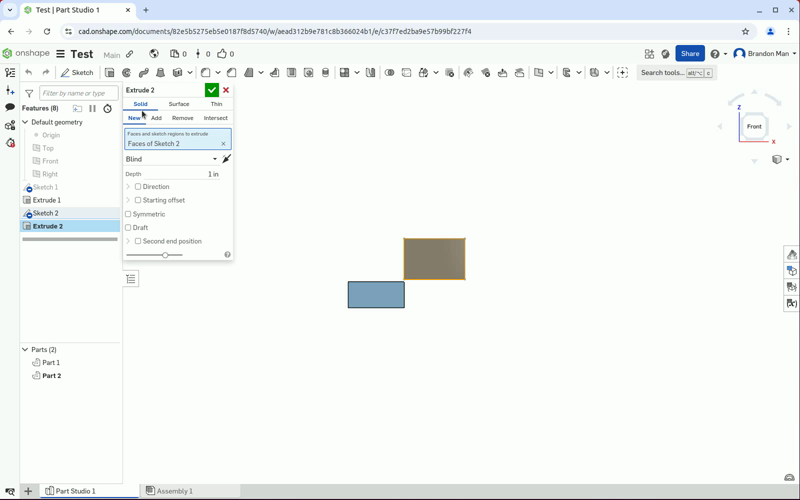
mouse_move(137, 120)
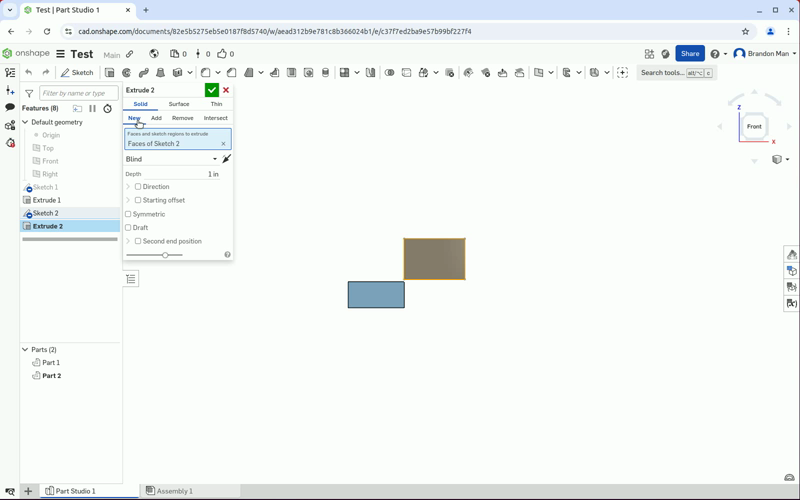
click(137, 120)
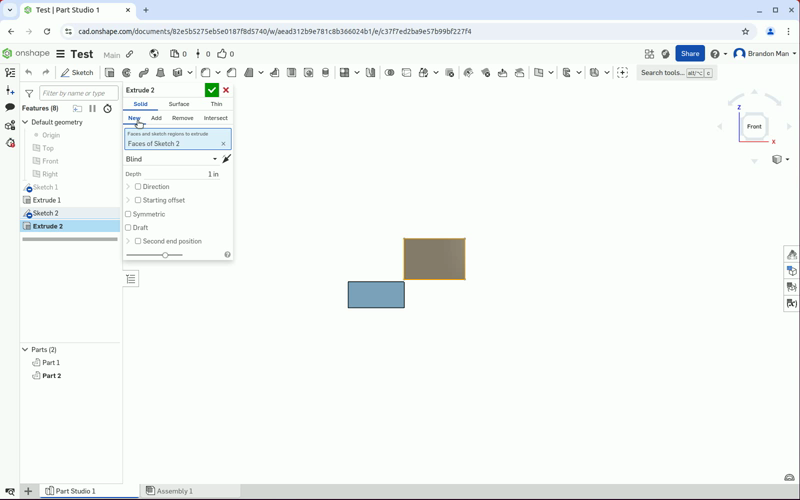
key(tab, 4)
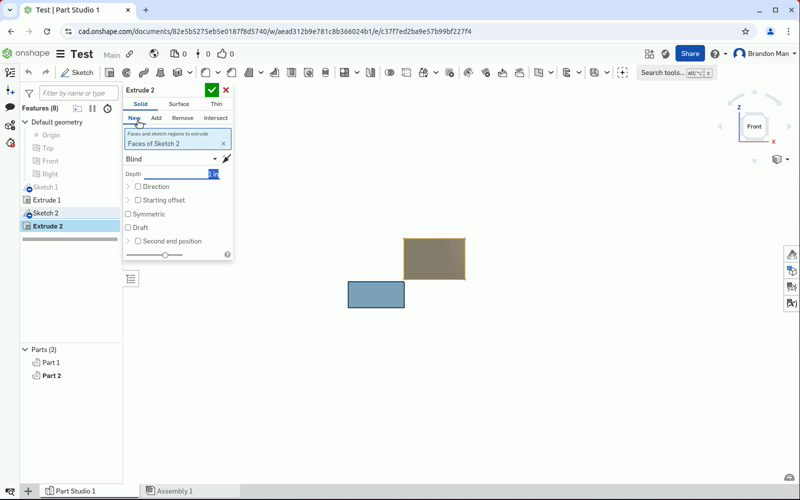
text(2.889)
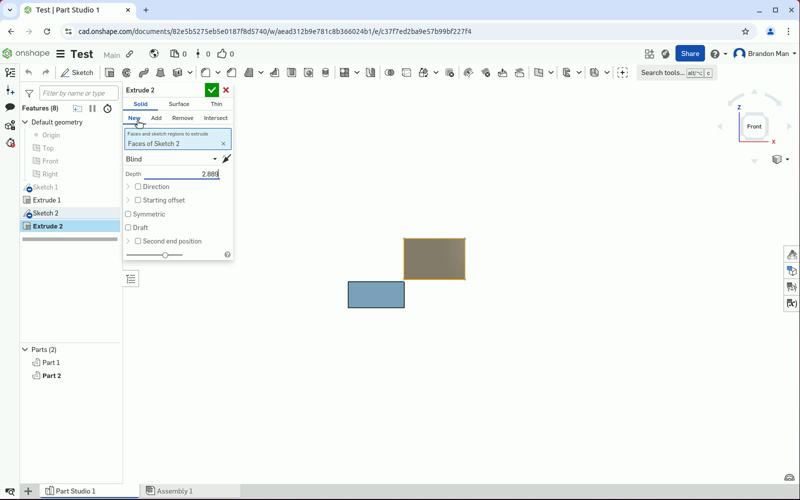
key(enter)
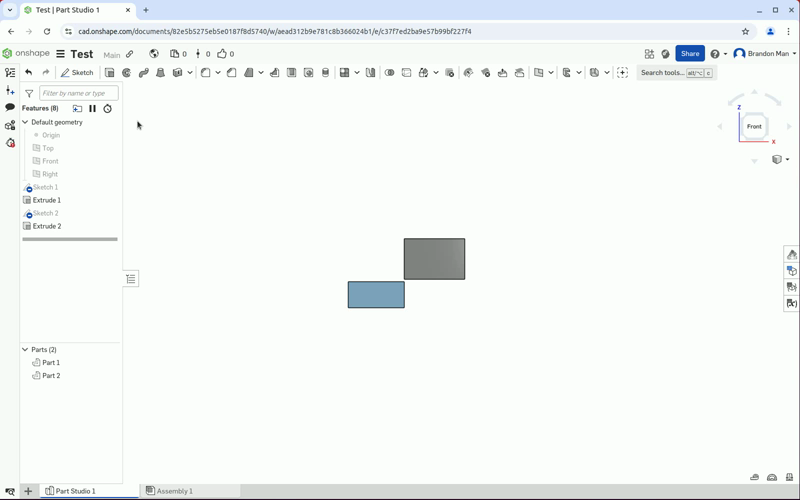
key(shift+h)
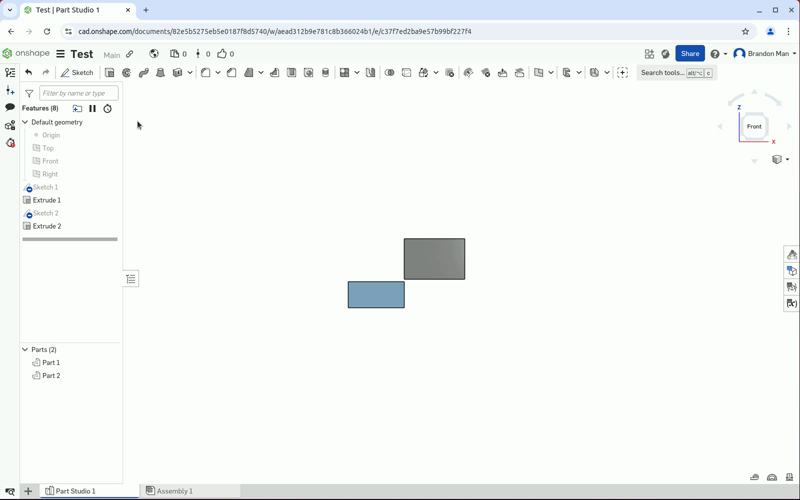
key(shift+h)
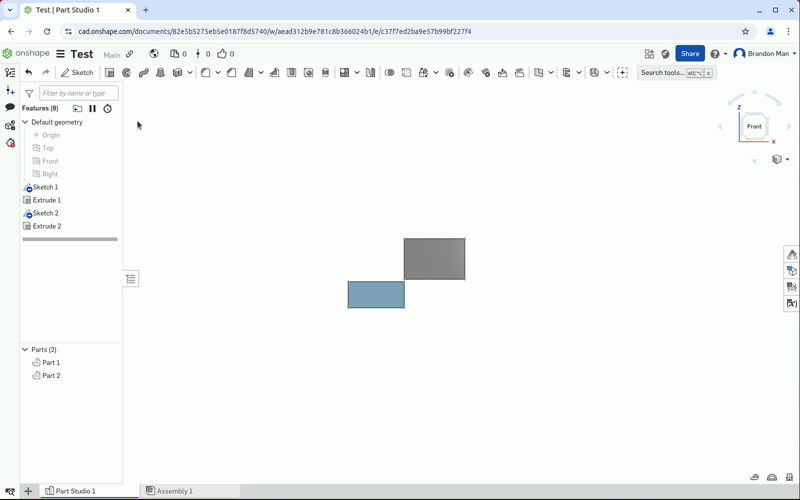
key(shift+7)
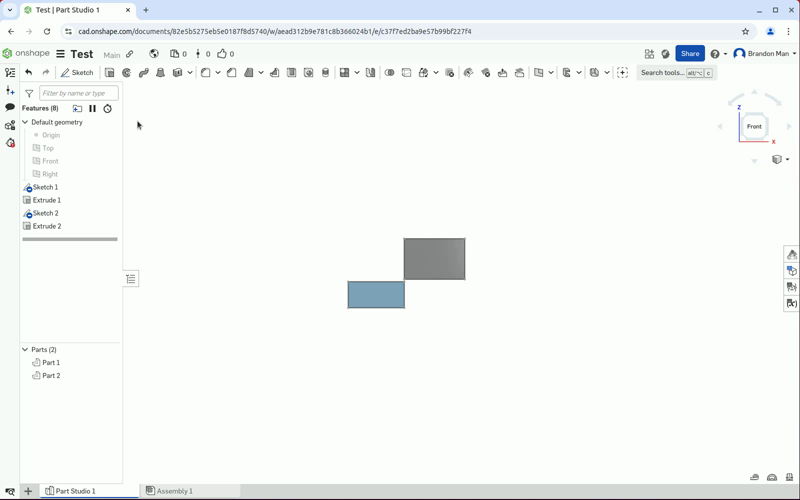
key(left, 2)
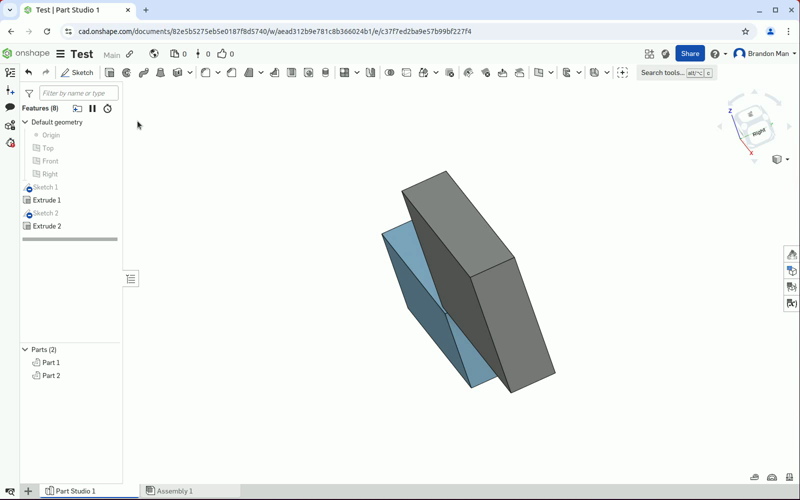
key(down, 2)
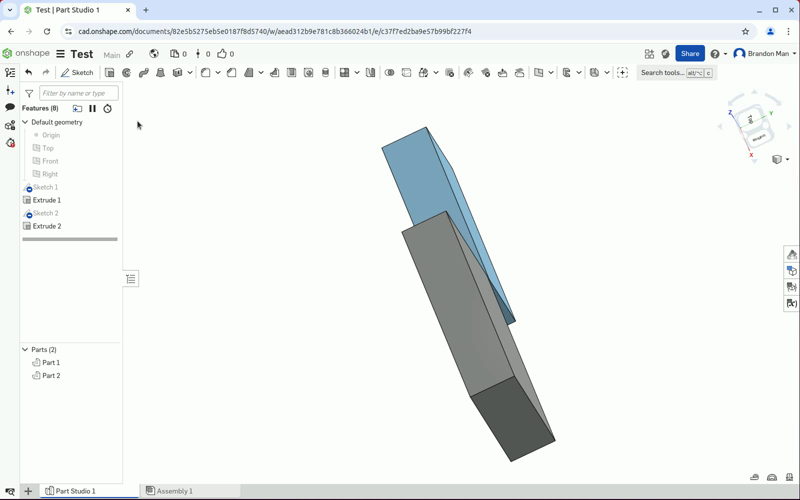
key(up, 2)
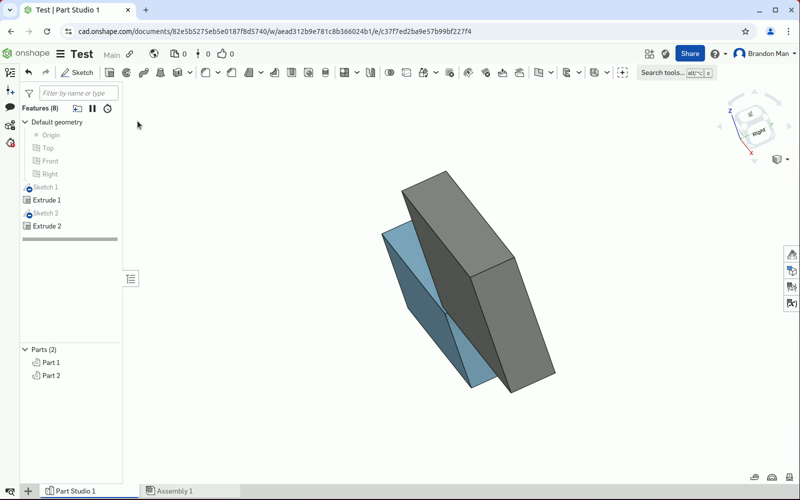
key(right, 2)
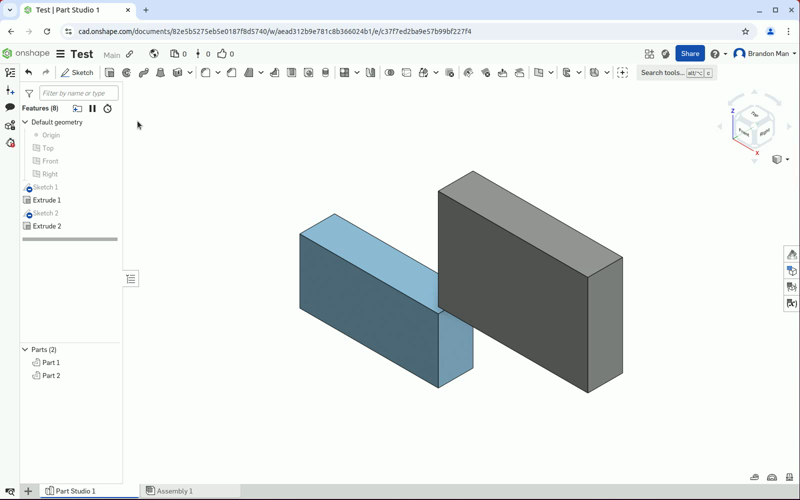
mouse_move(73, 189)
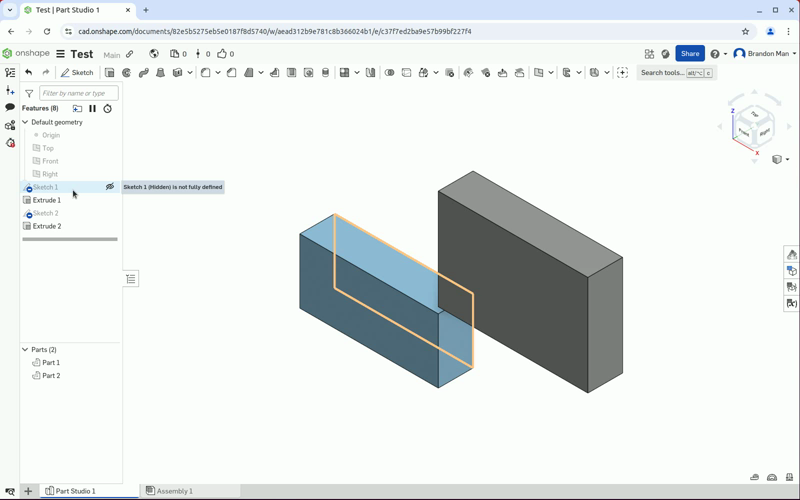
click(73, 189)